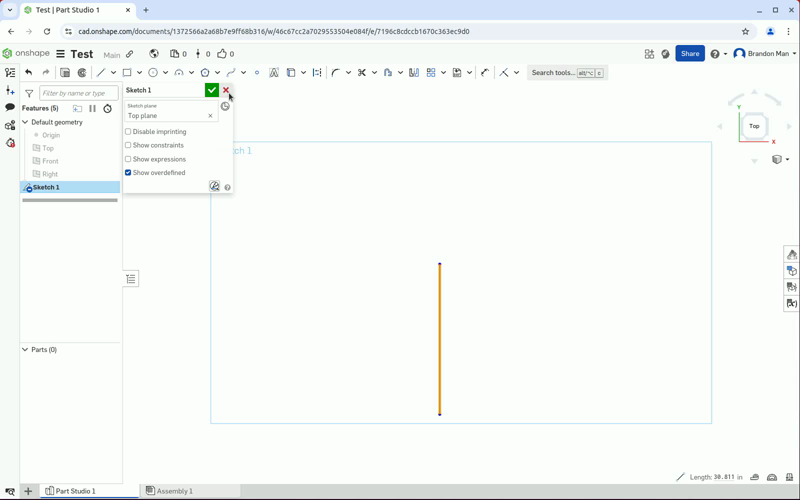
key(shift+h)
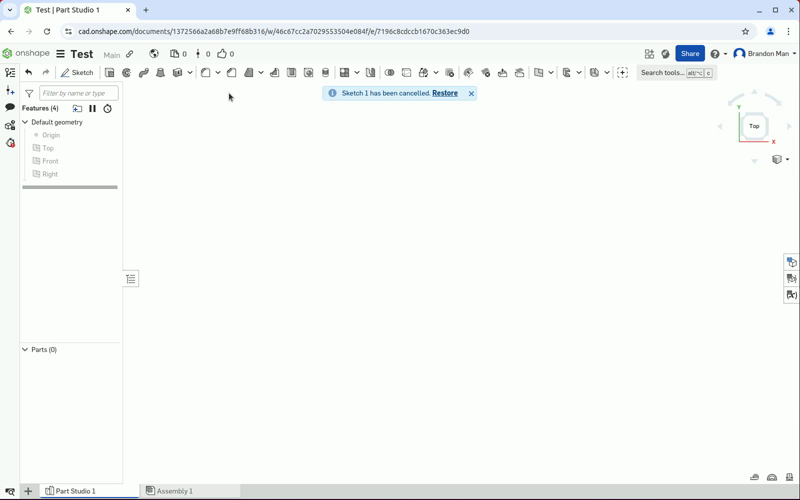
mouse_move(73, 352)
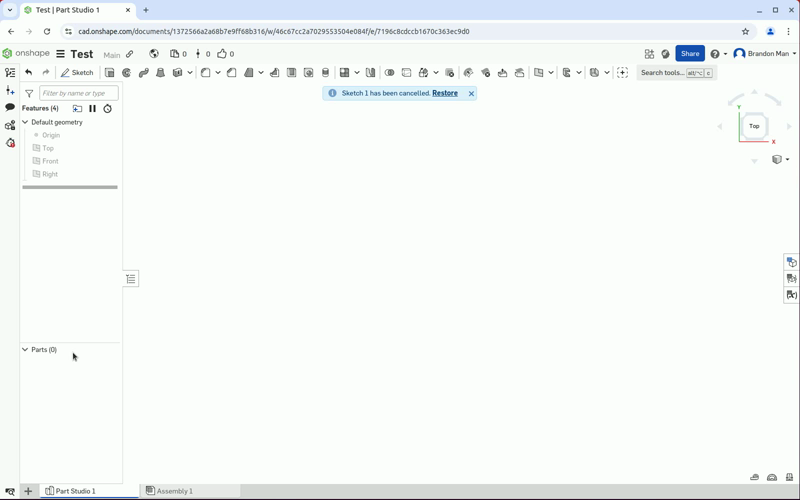
key(y)
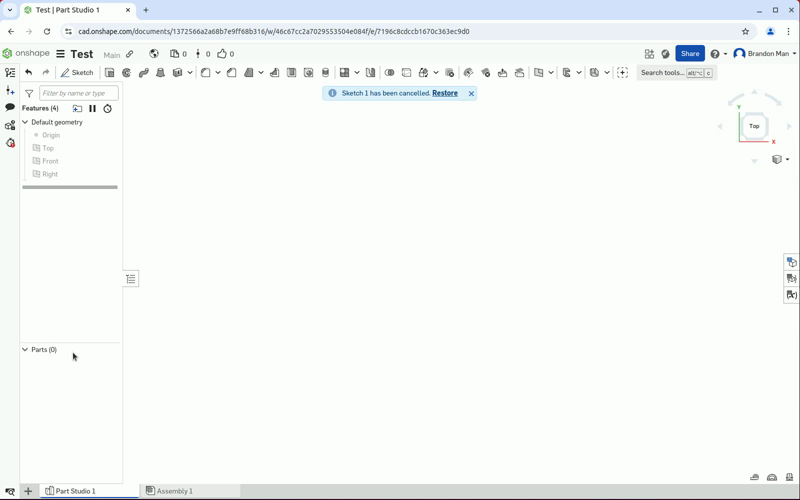
key(shift+p)
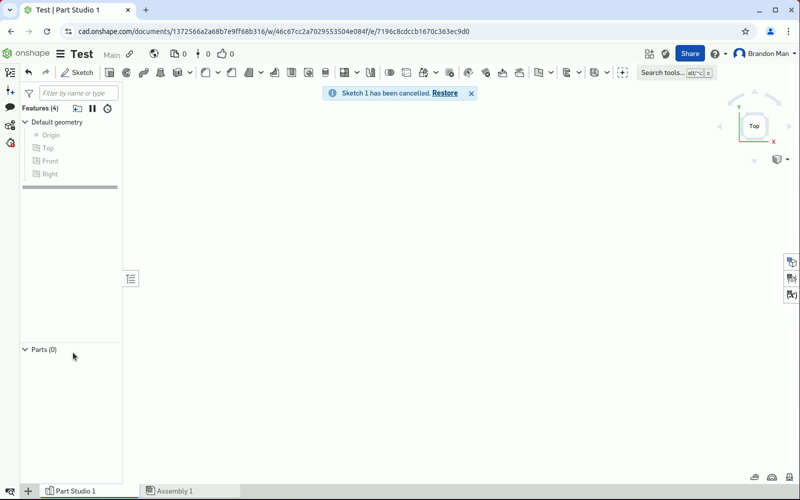
key(space)
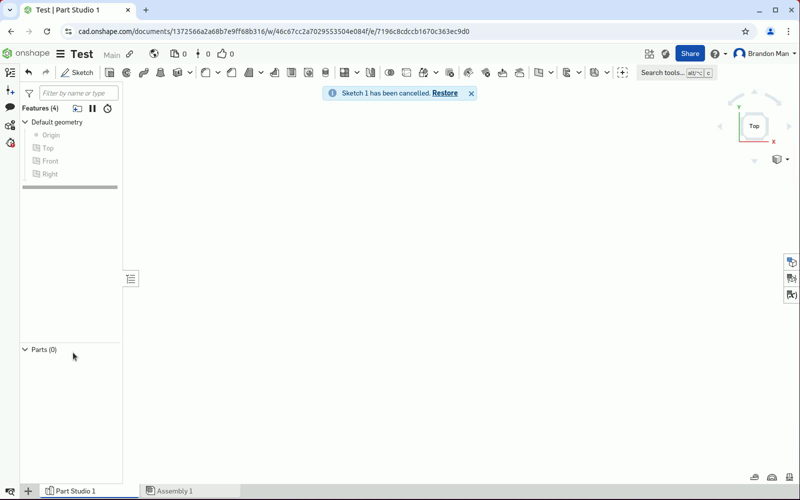
key_down(shift)
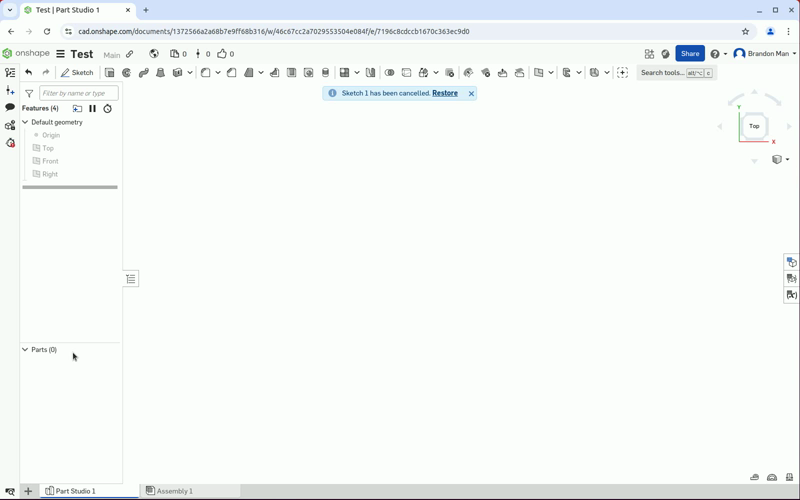
key(up)
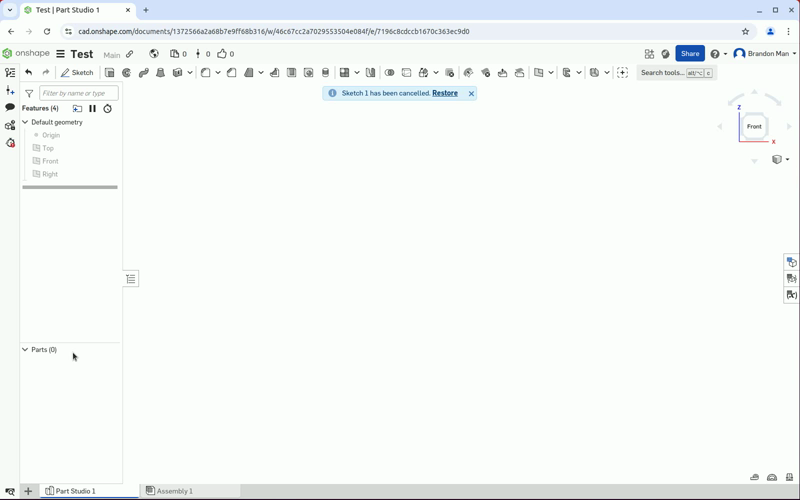
key_up(shift)
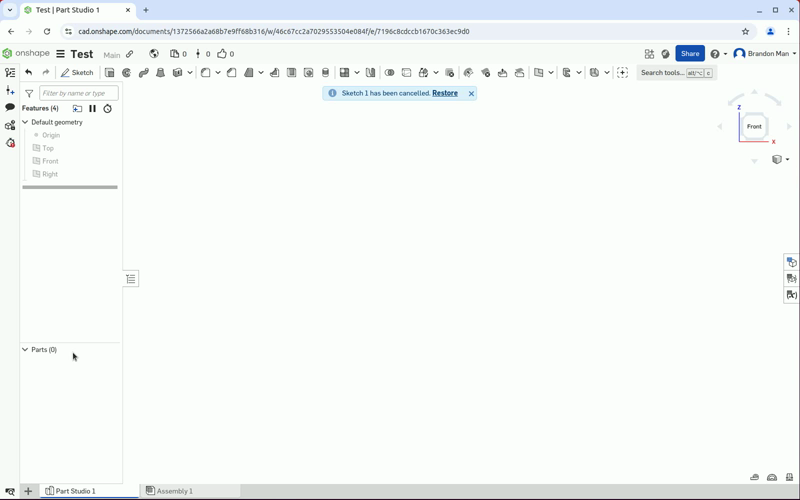
mouse_move(73, 352)
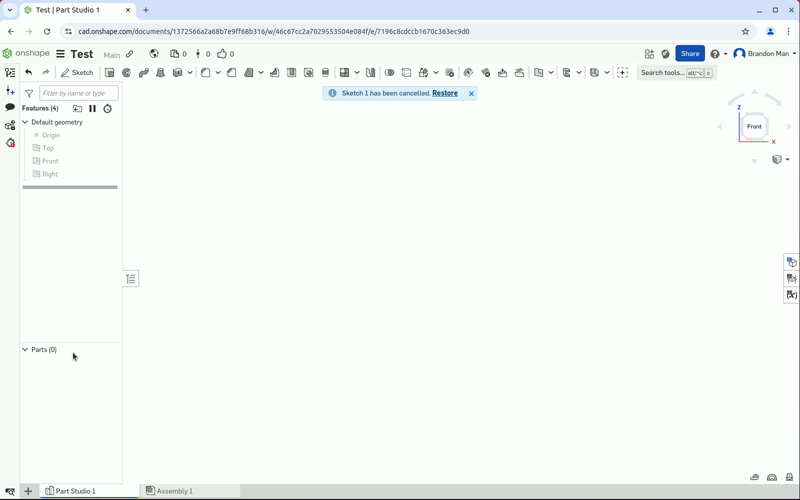
key(shift+y)
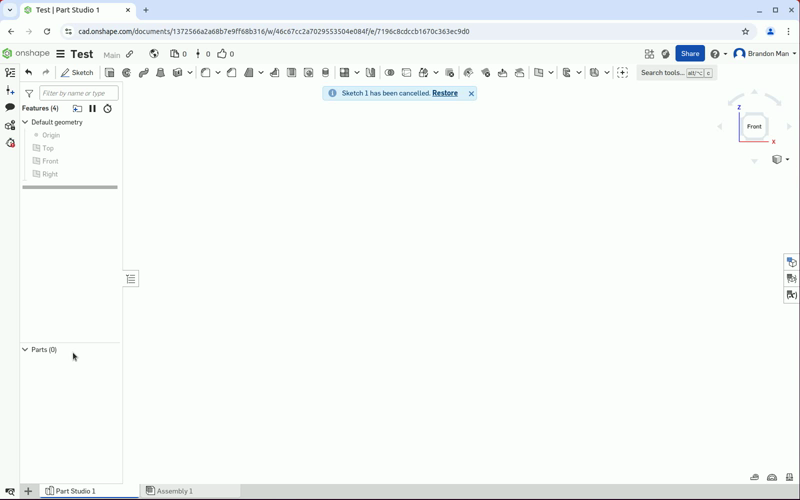
key(shift+s)
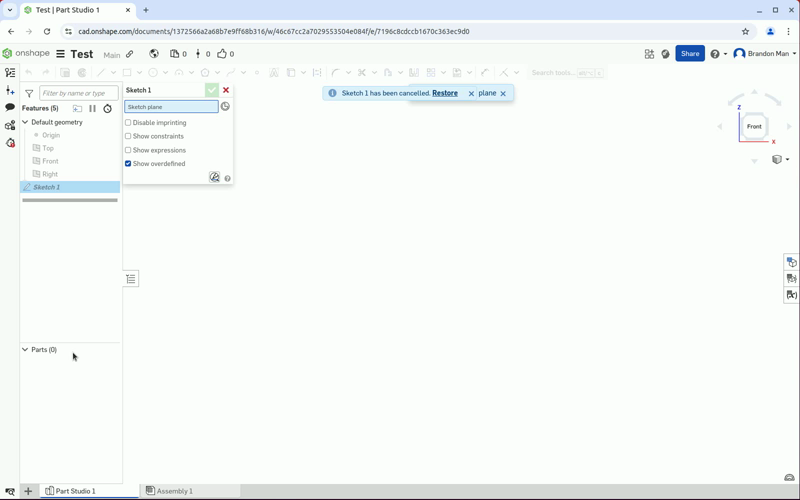
mouse_move(73, 163)
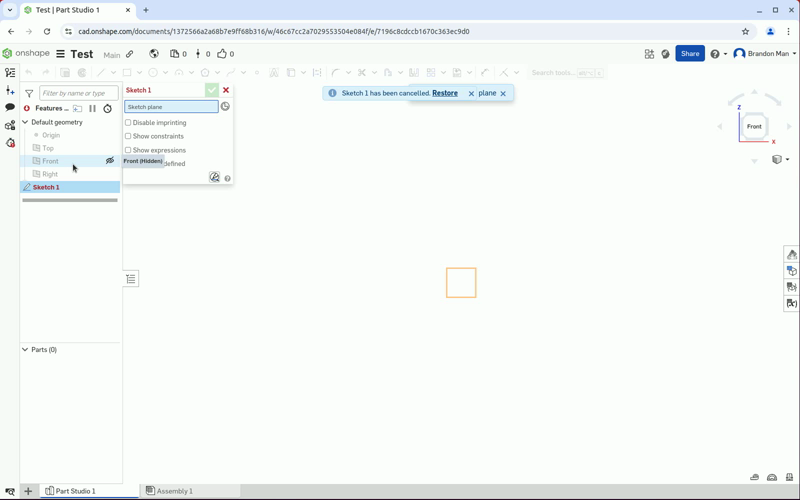
click(73, 163)
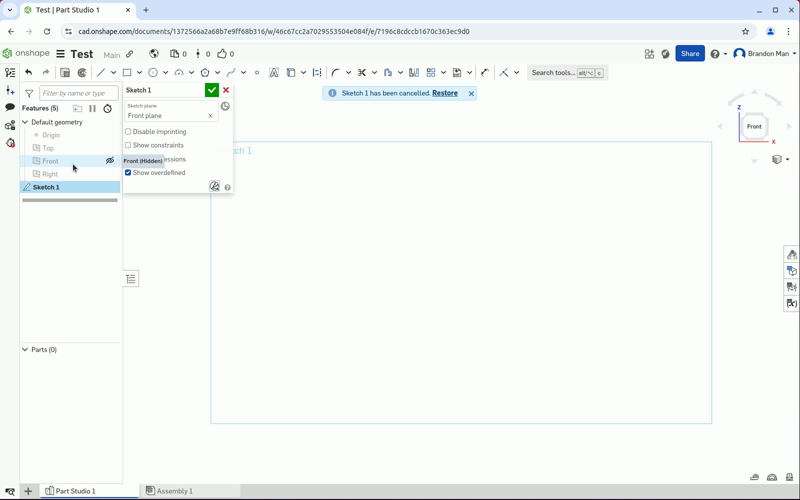
mouse_move(73, 352)
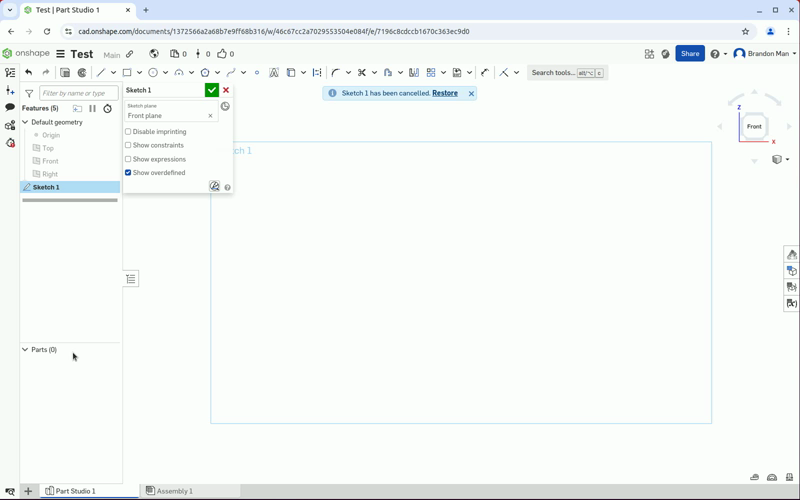
key(y)
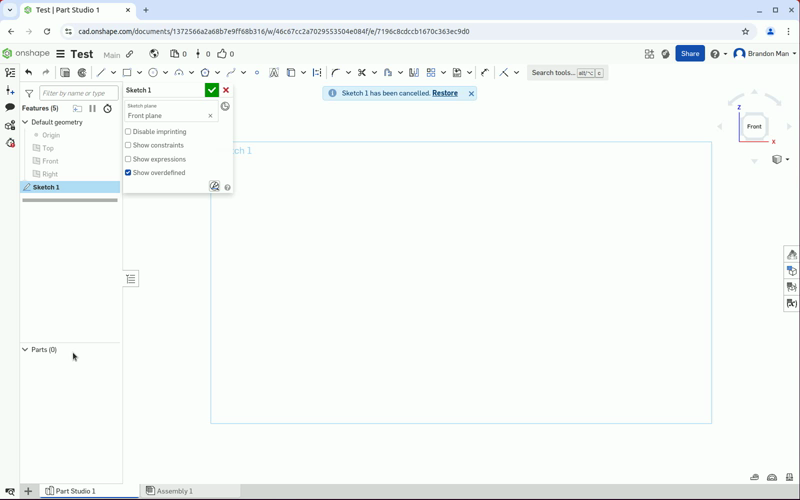
key(l)
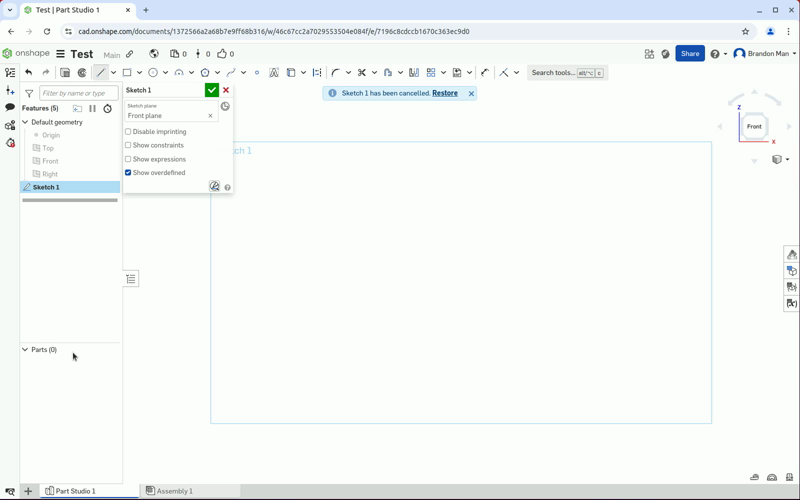
key_down(shift)
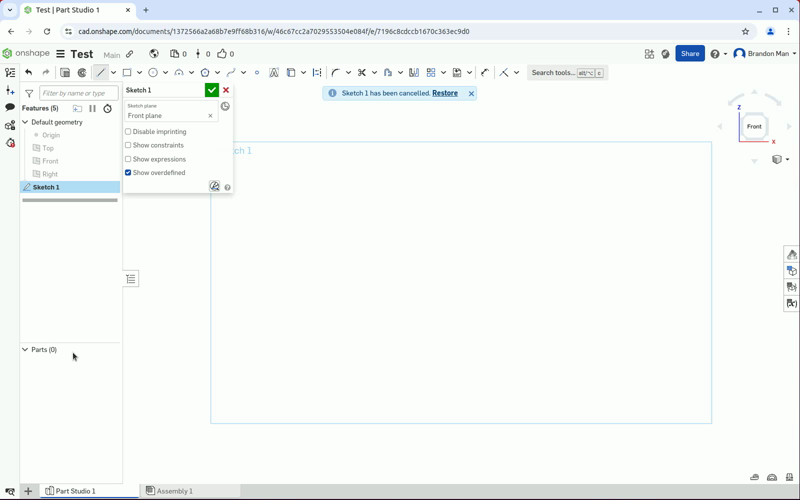
mouse_move(371, 306)
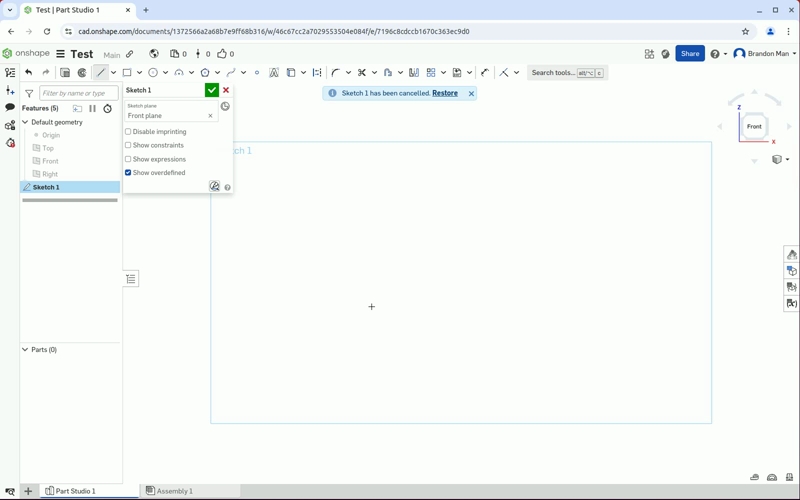
click(371, 306)
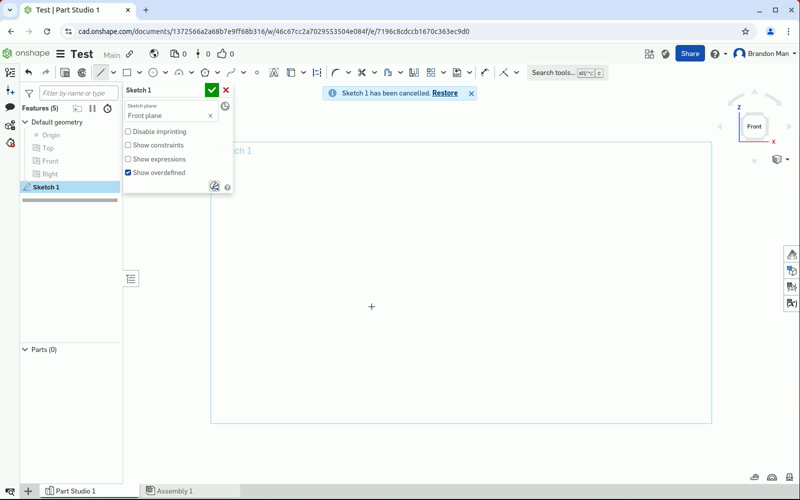
key_up(shift)
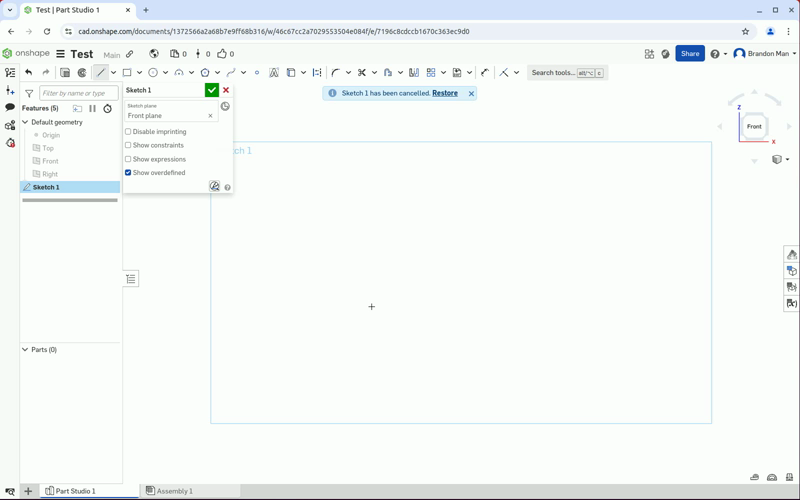
key_down(shift)
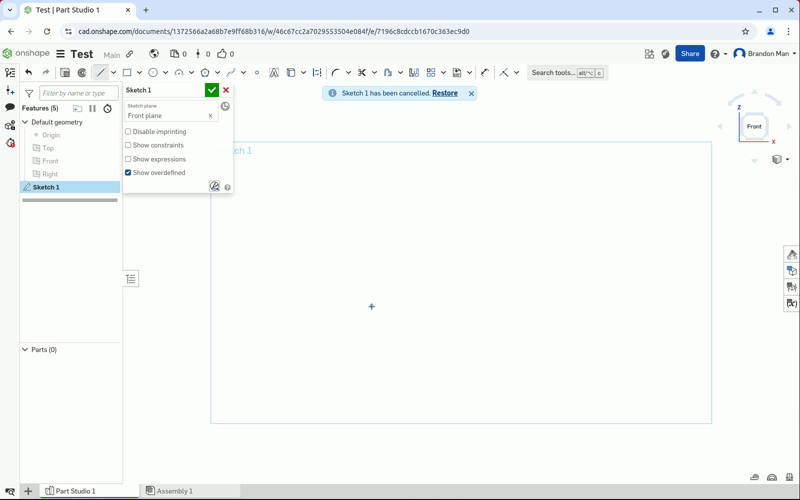
mouse_move(460, 306)
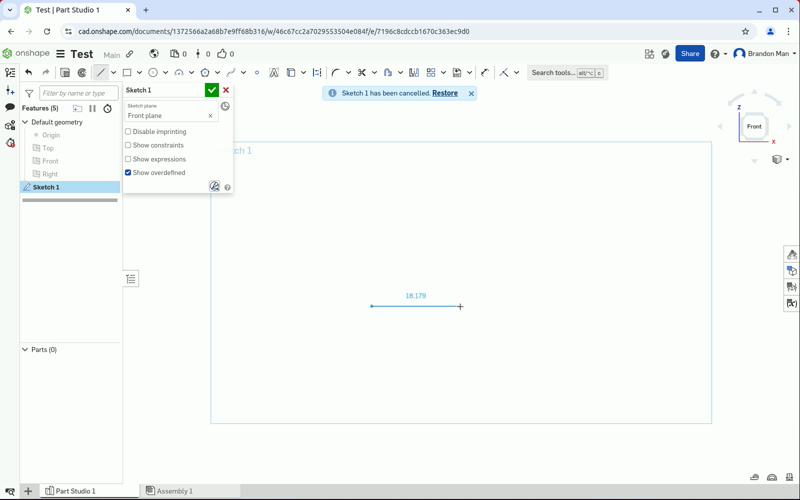
click(460, 306)
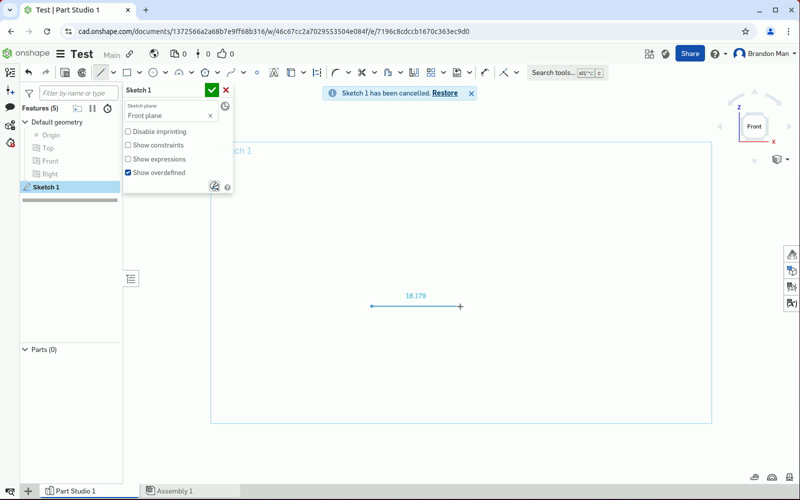
key_up(shift)
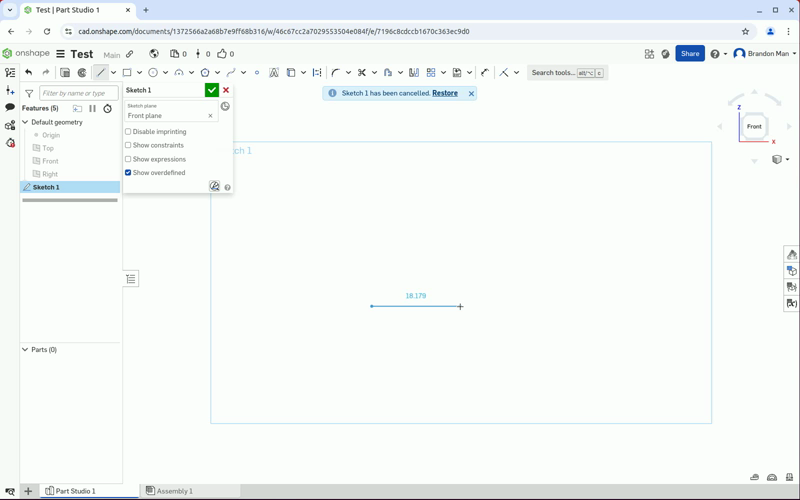
key(esc)
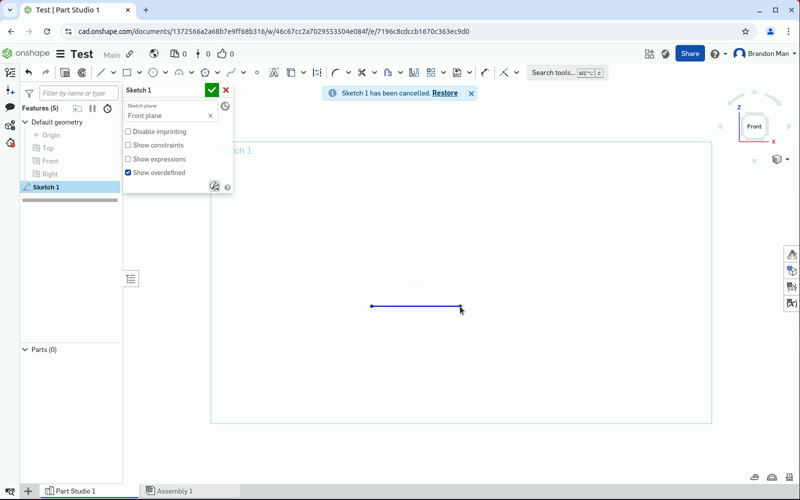
key(a)
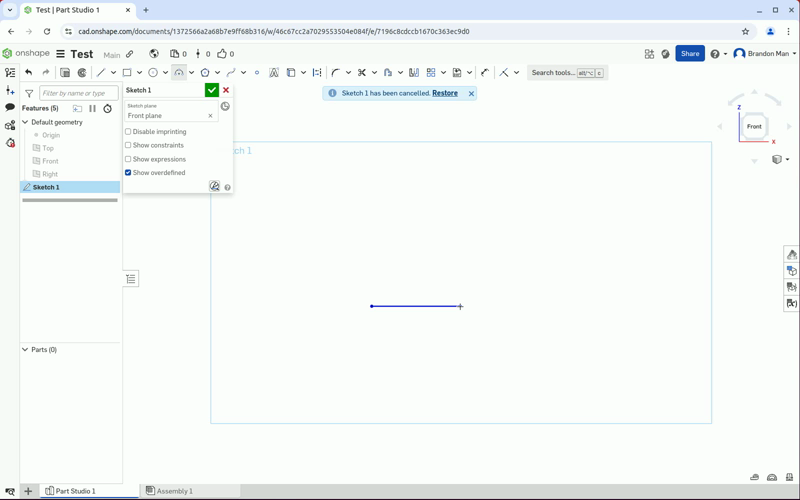
mouse_move(460, 306)
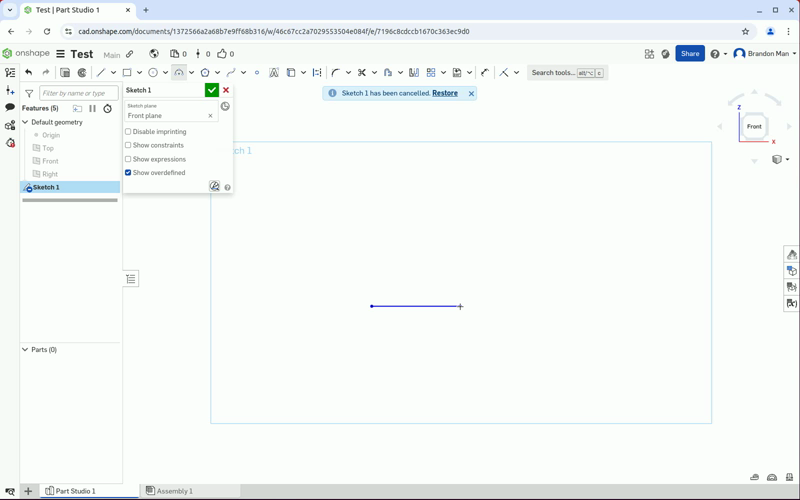
click(460, 306)
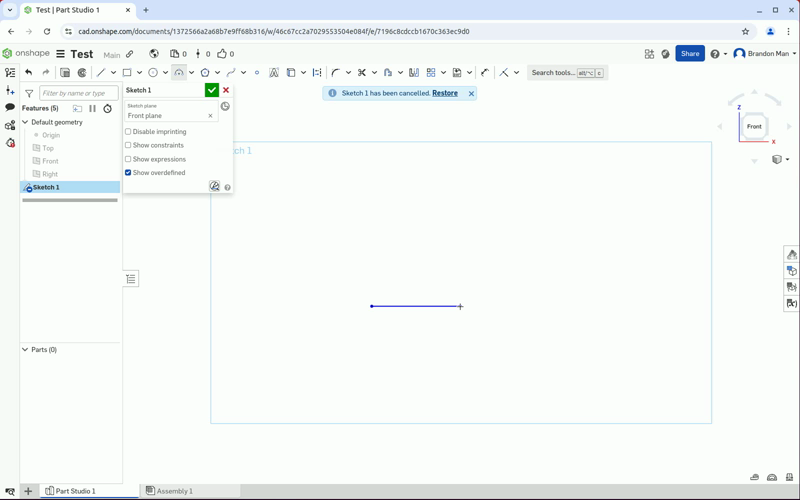
key_down(shift)
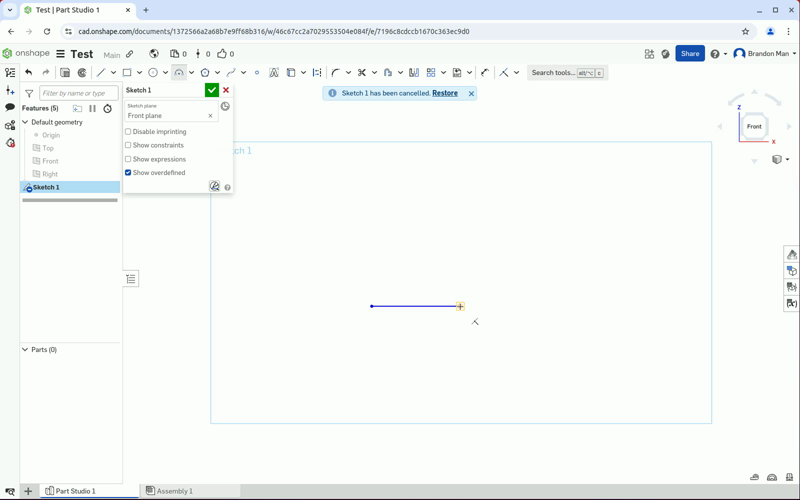
mouse_move(460, 258)
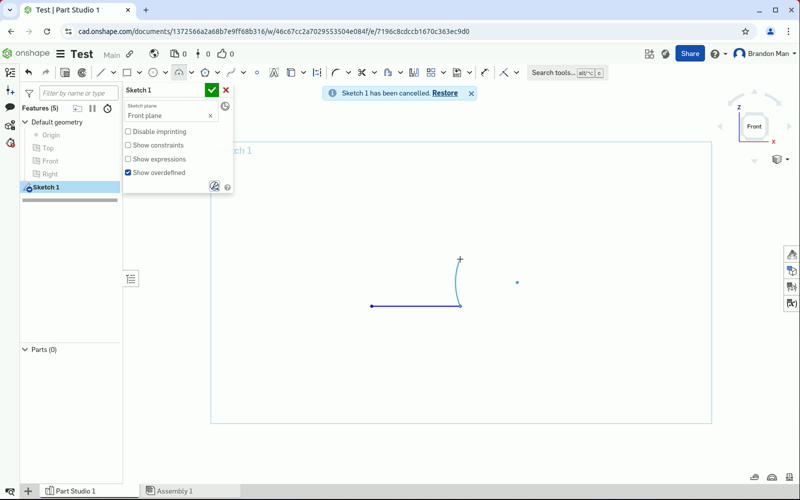
click(460, 258)
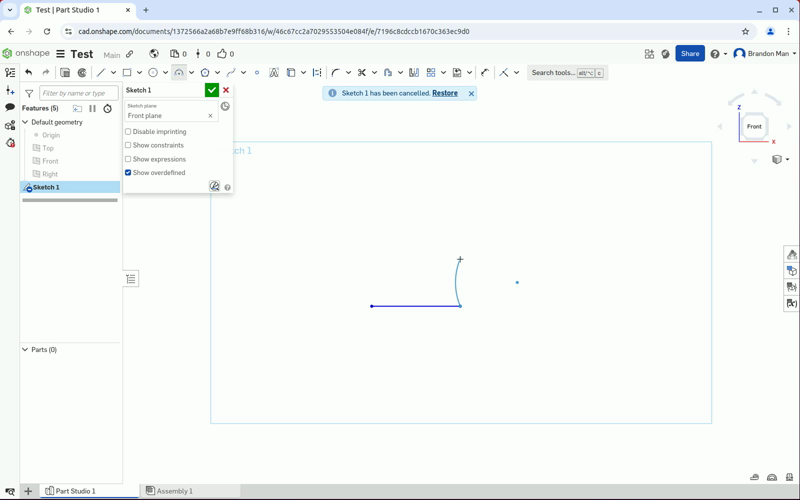
mouse_move(484, 282)
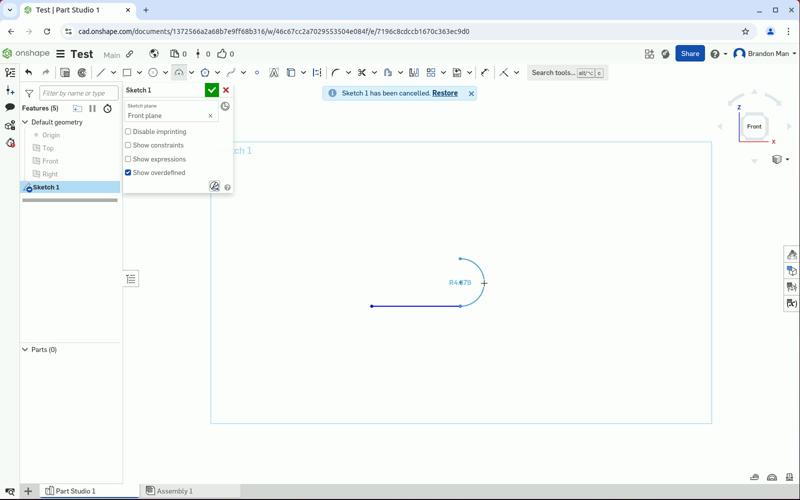
click(484, 282)
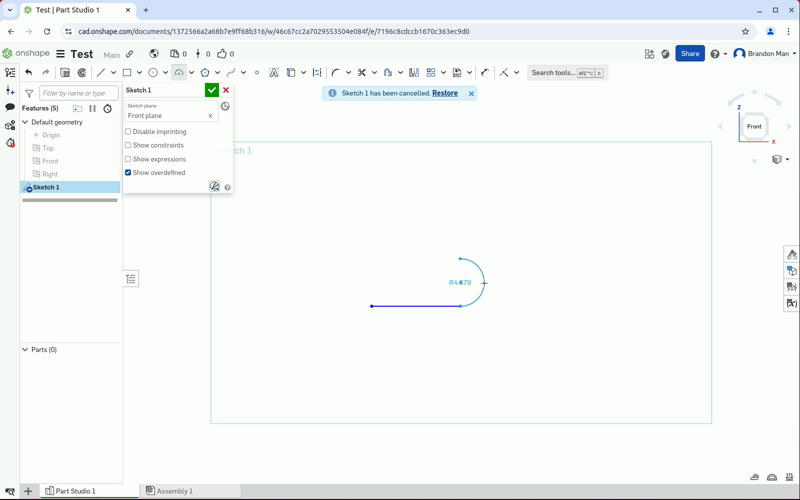
key_up(shift)
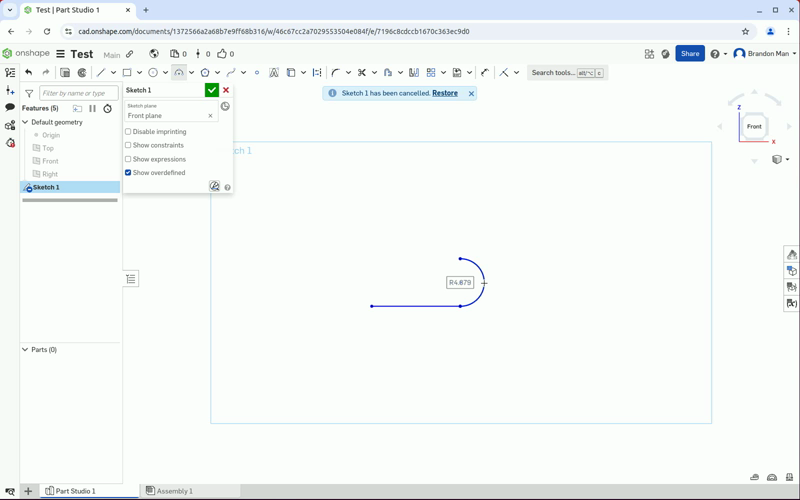
key(esc)
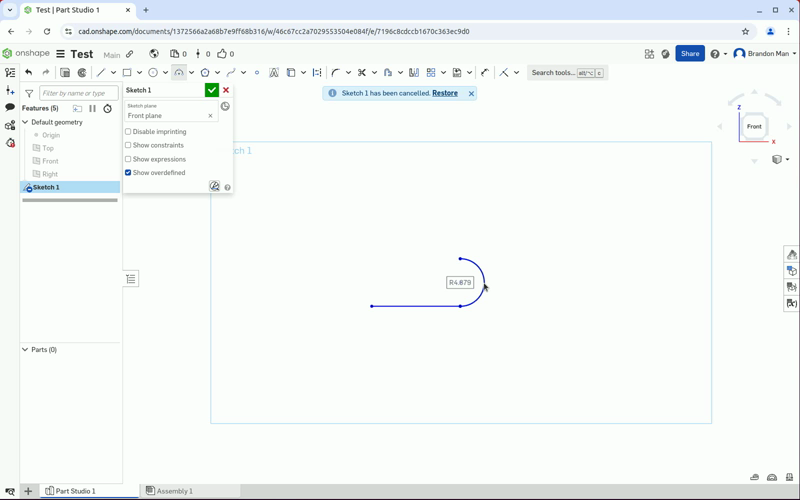
key(l)
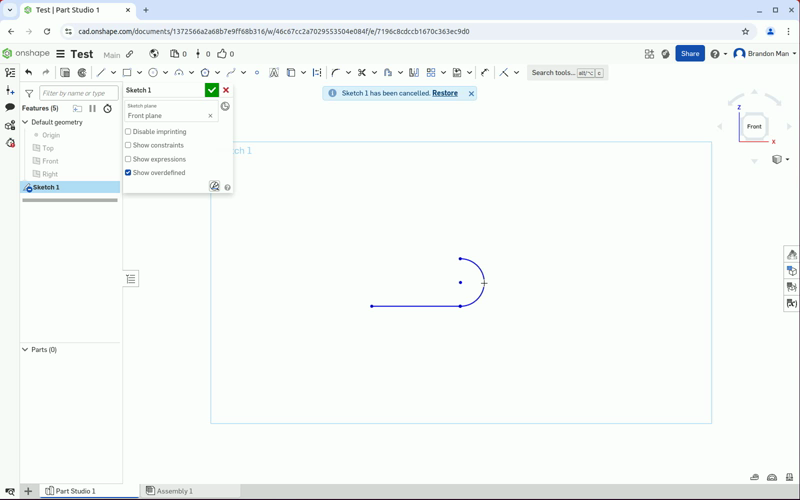
mouse_move(460, 258)
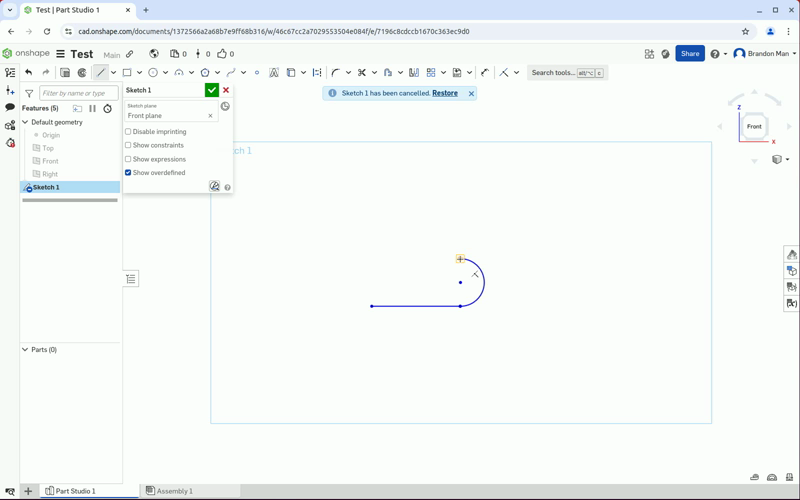
click(460, 258)
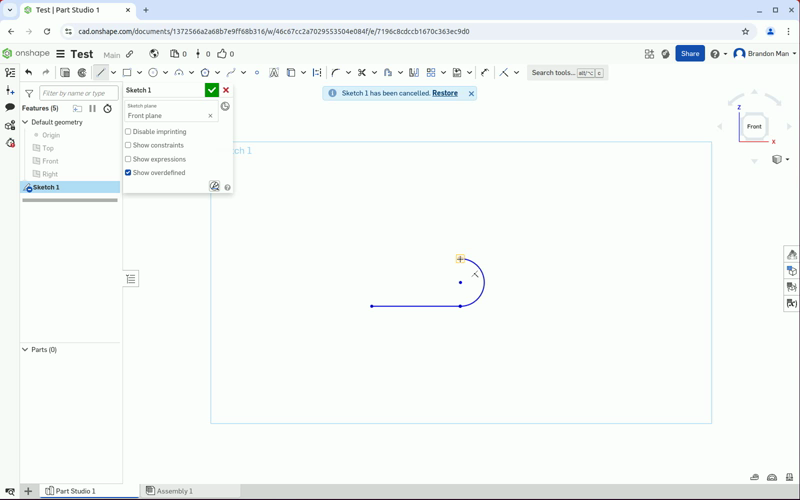
key_down(shift)
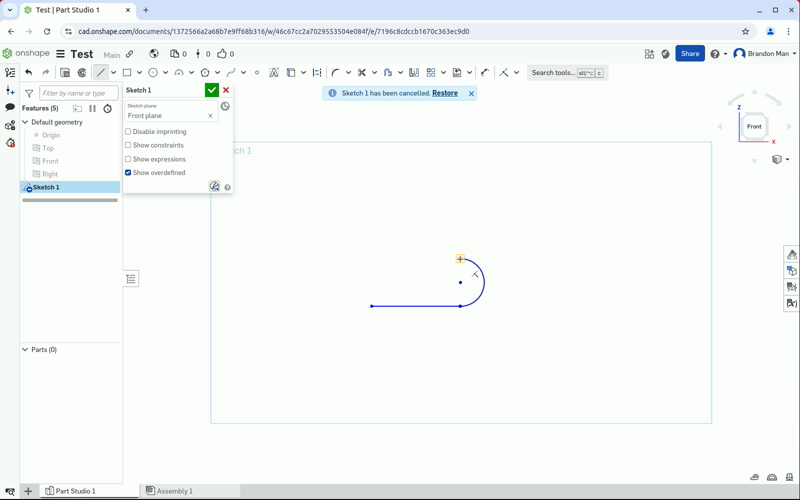
mouse_move(371, 258)
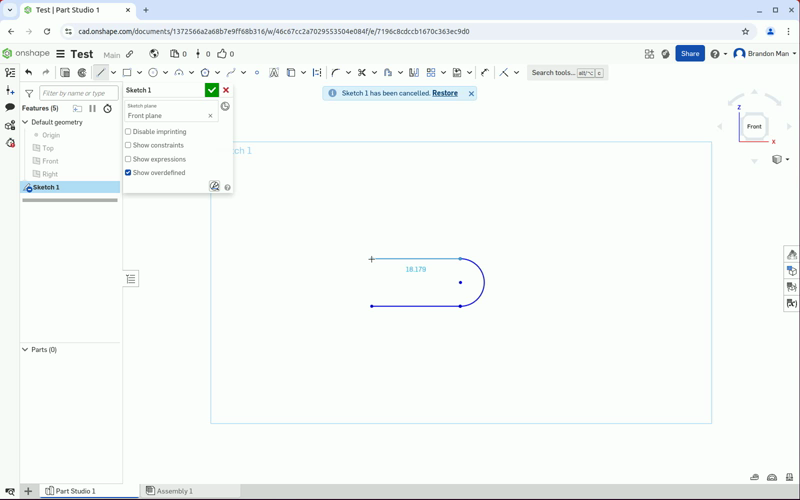
click(371, 258)
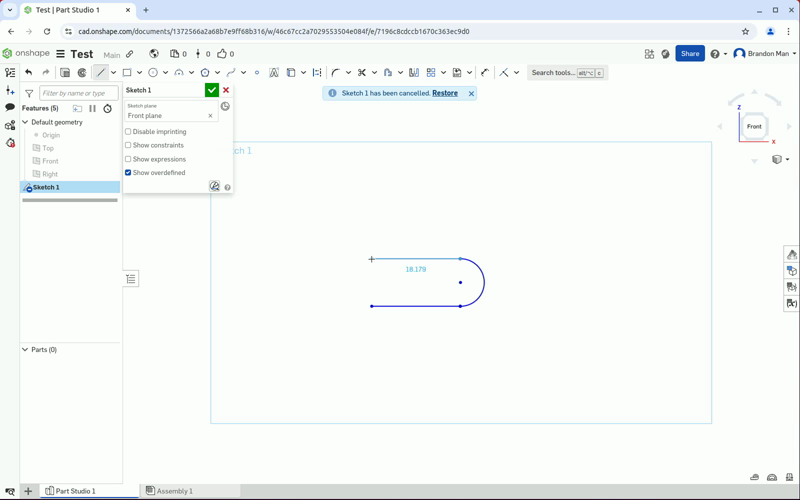
key_up(shift)
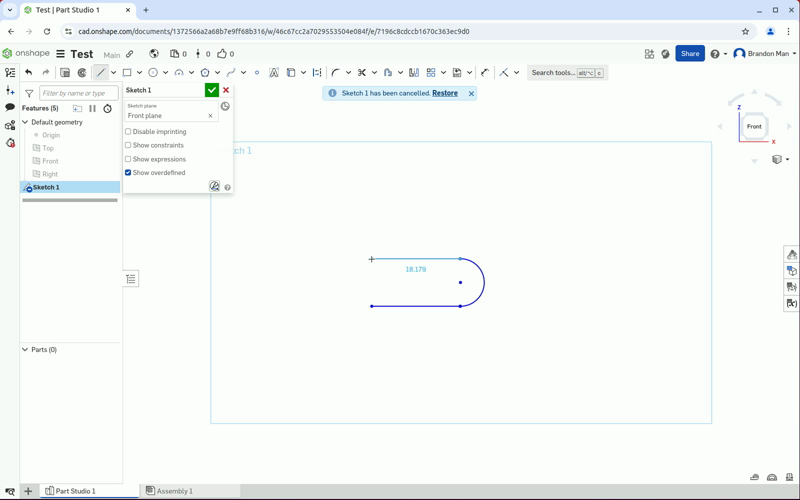
key(esc)
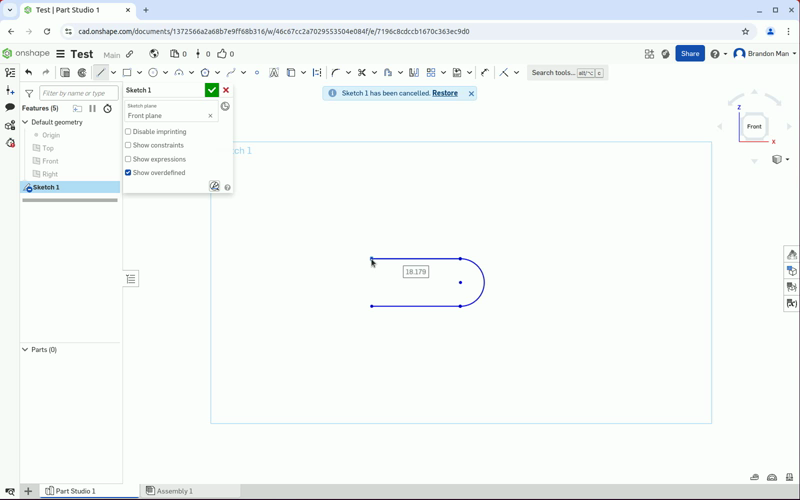
key(a)
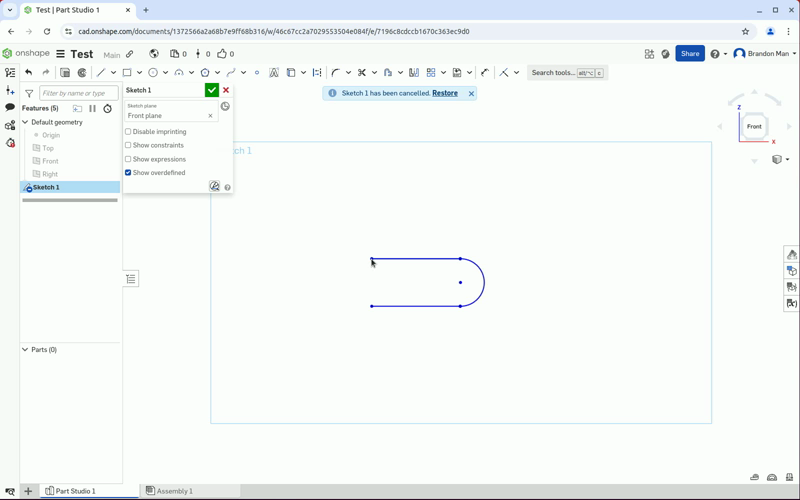
mouse_move(371, 258)
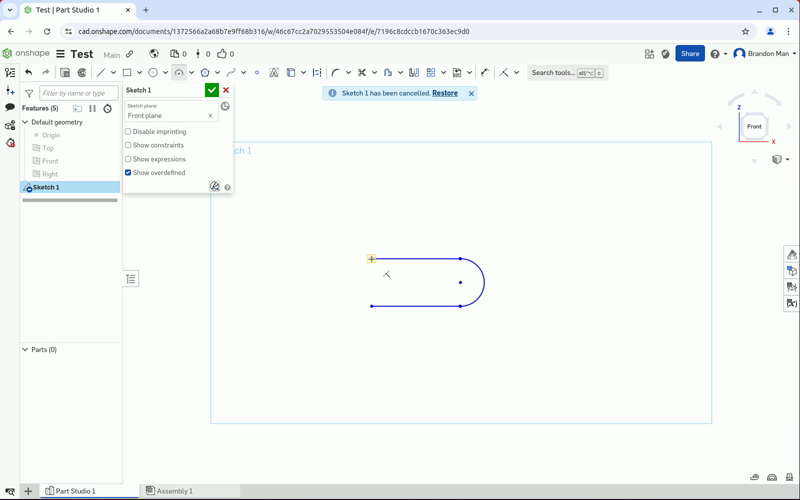
click(371, 258)
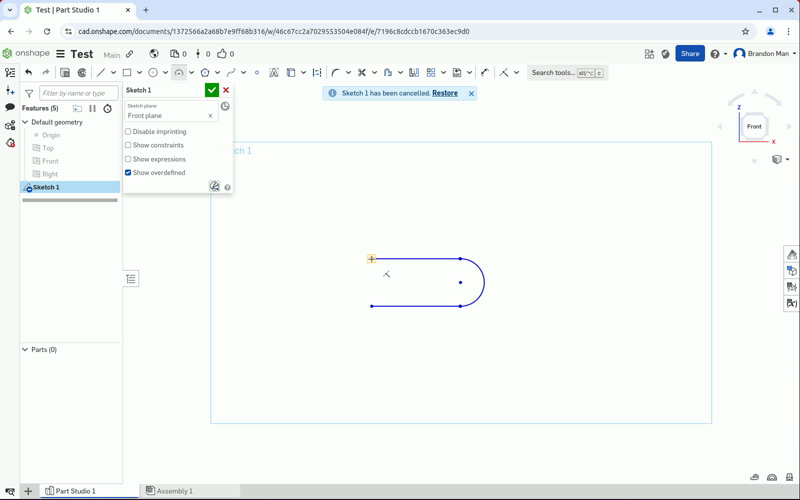
mouse_move(371, 306)
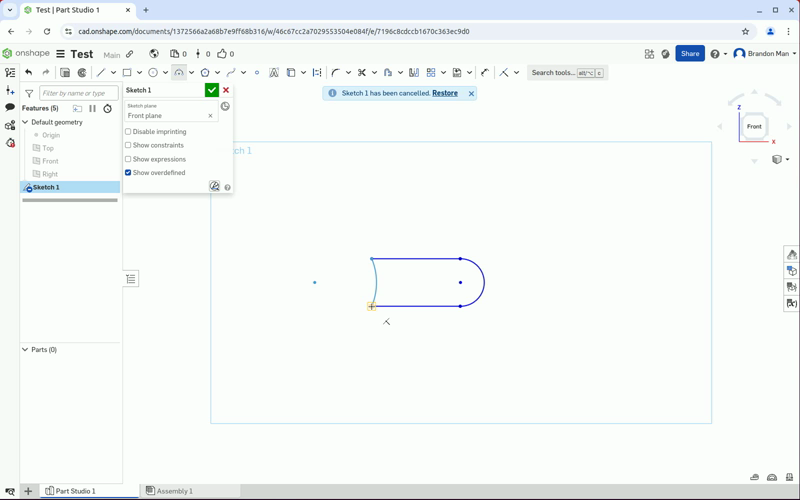
click(371, 306)
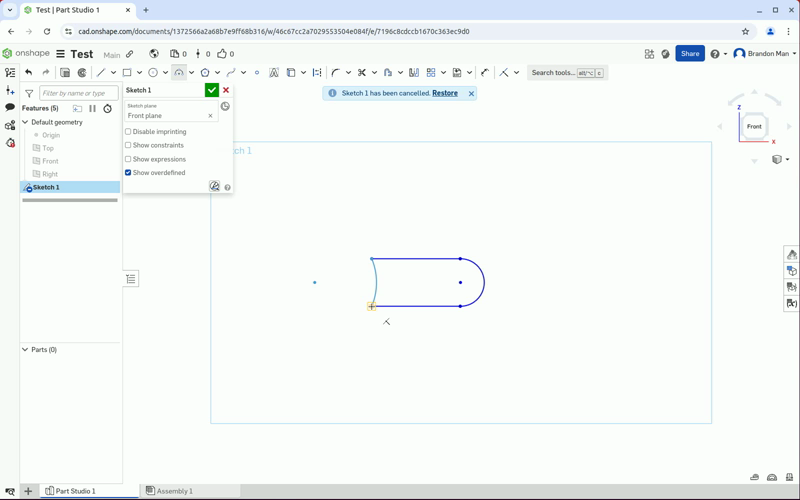
key_down(shift)
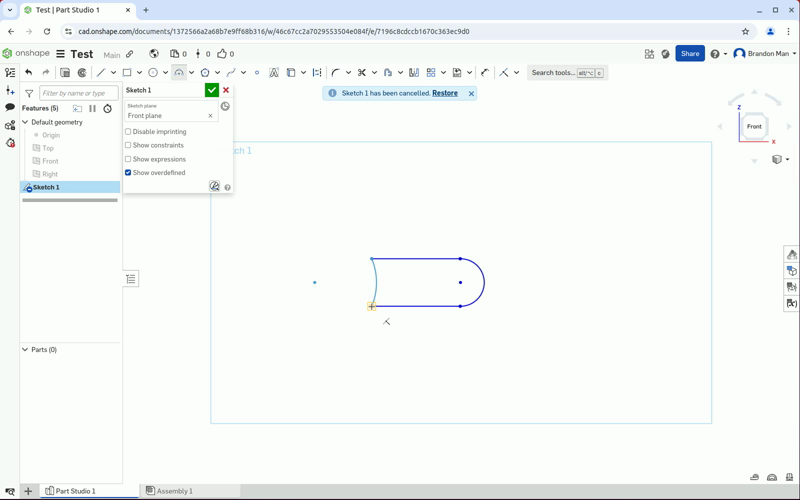
mouse_move(347, 282)
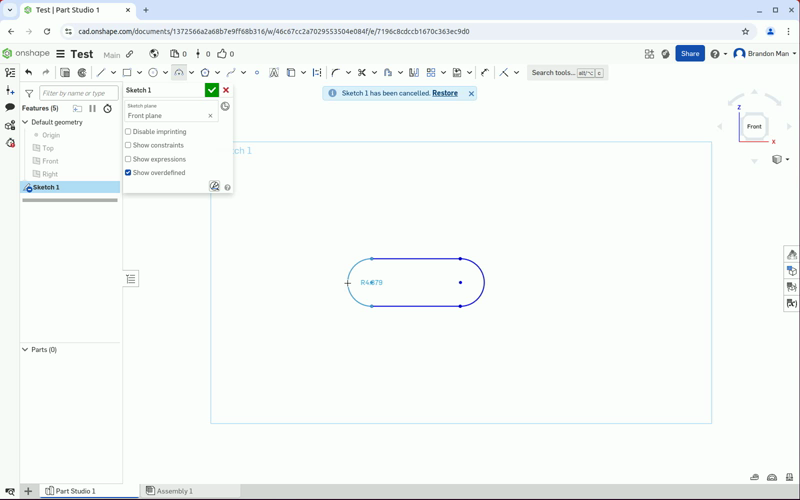
click(347, 282)
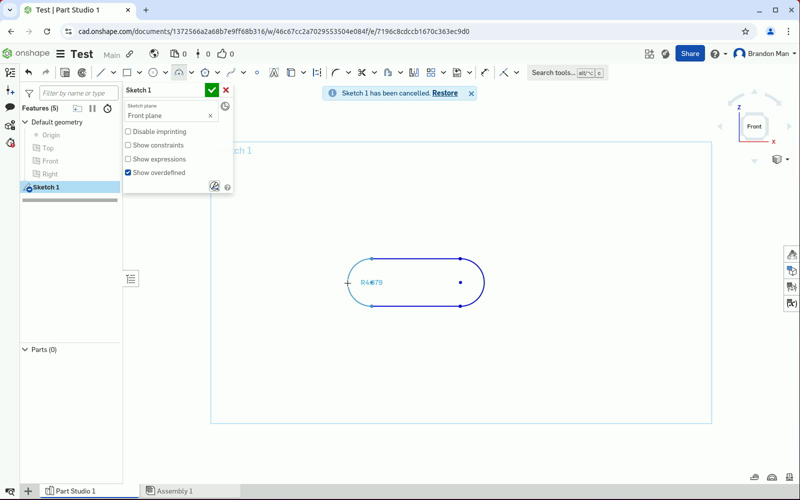
key_up(shift)
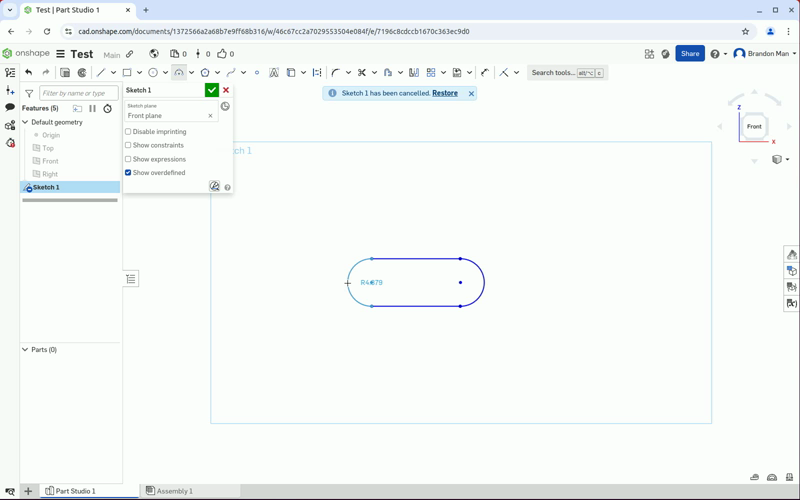
key(esc)
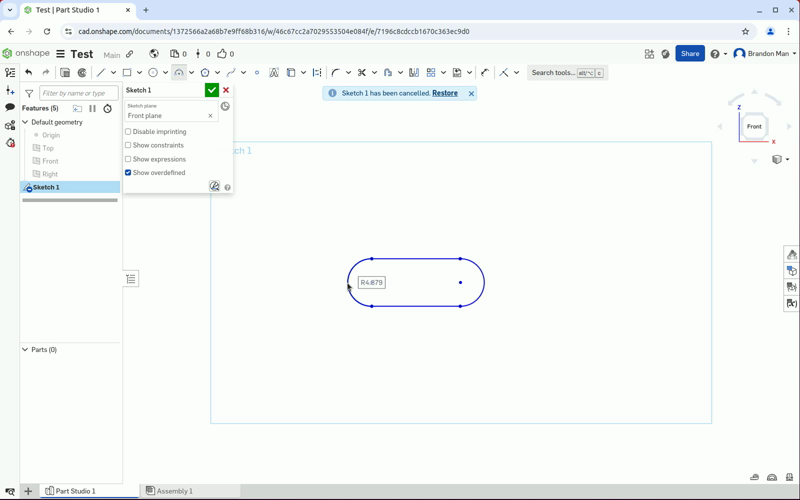
key(c)
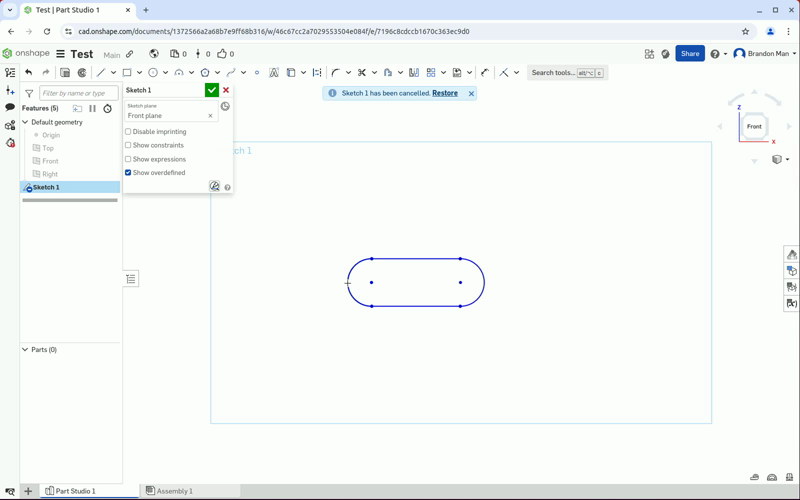
key_down(shift)
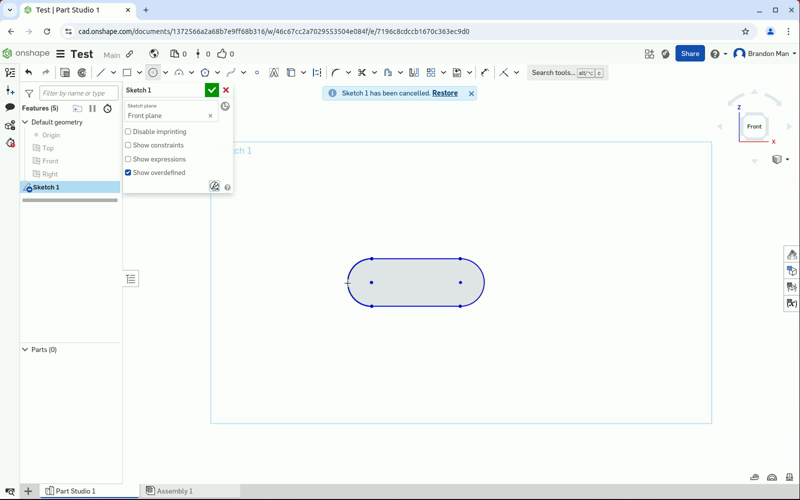
mouse_move(371, 282)
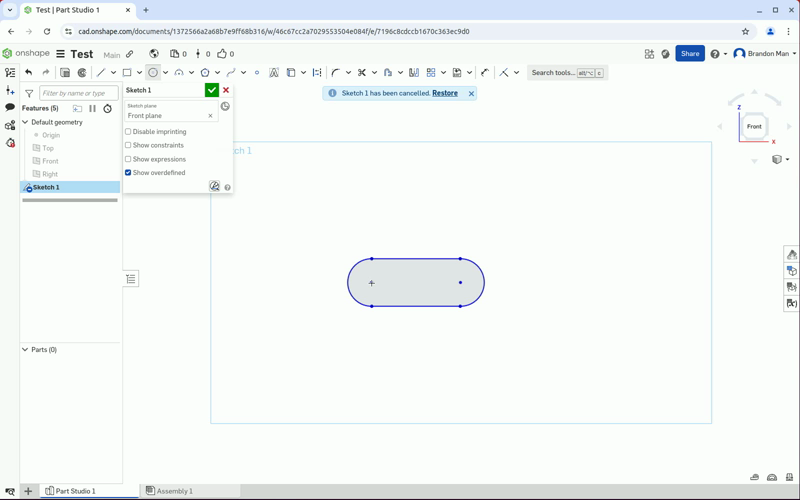
click(371, 282)
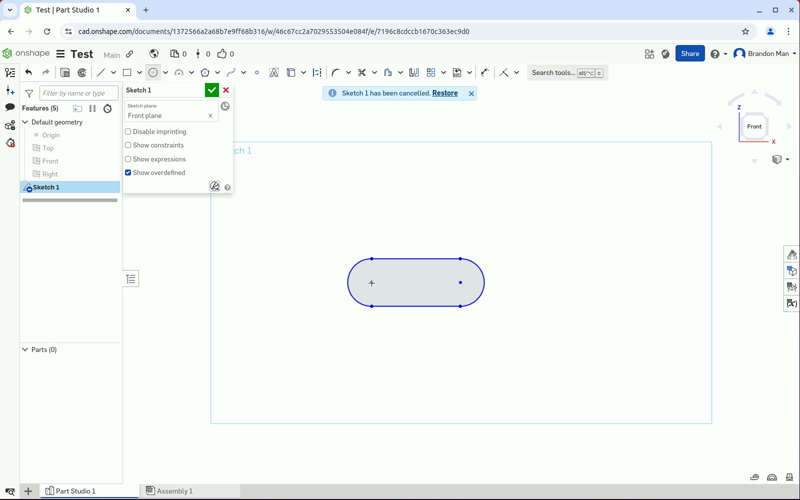
key_up(shift)
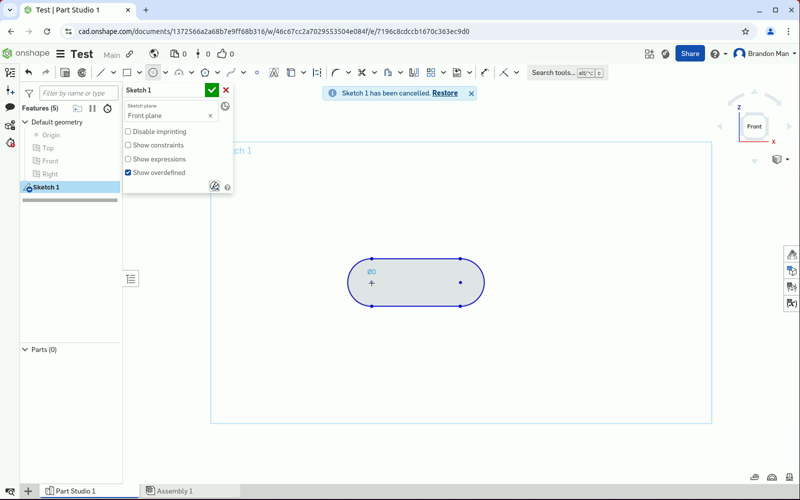
mouse_move(385, 282)
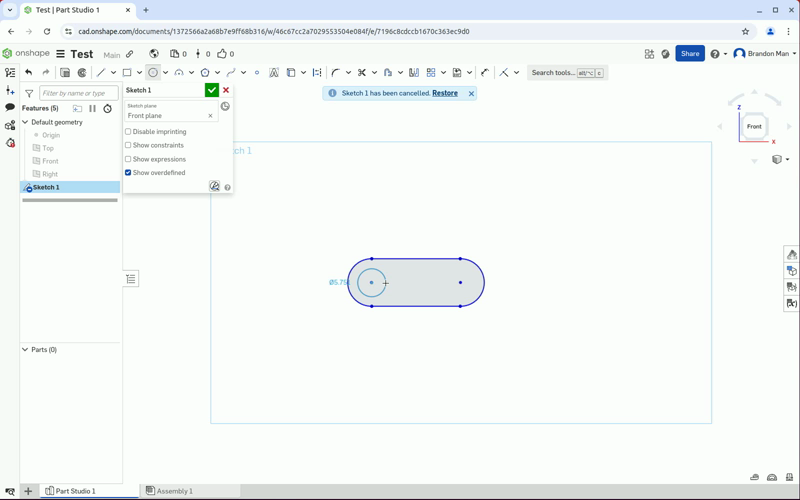
click(385, 282)
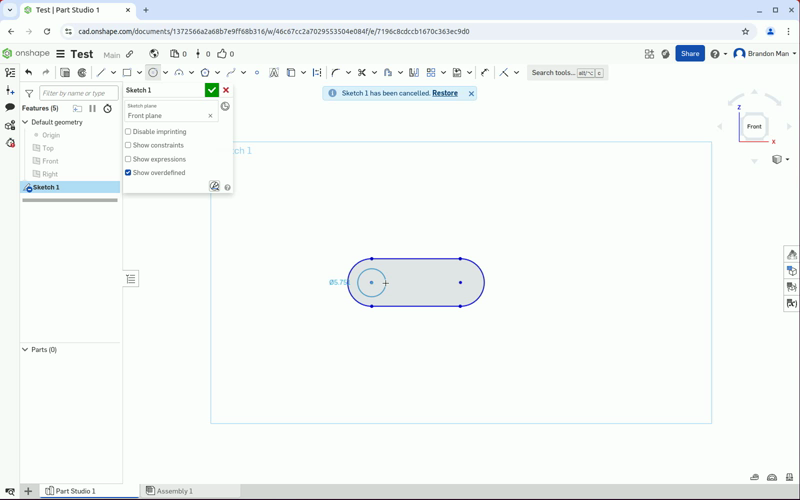
key(esc)
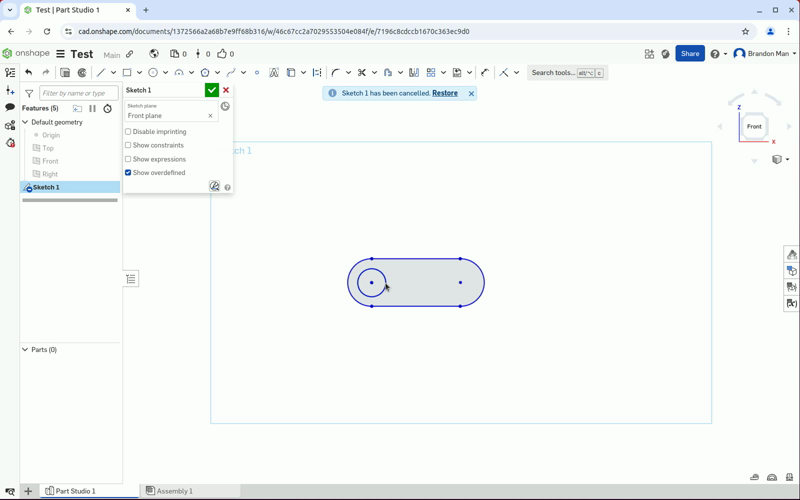
key(c)
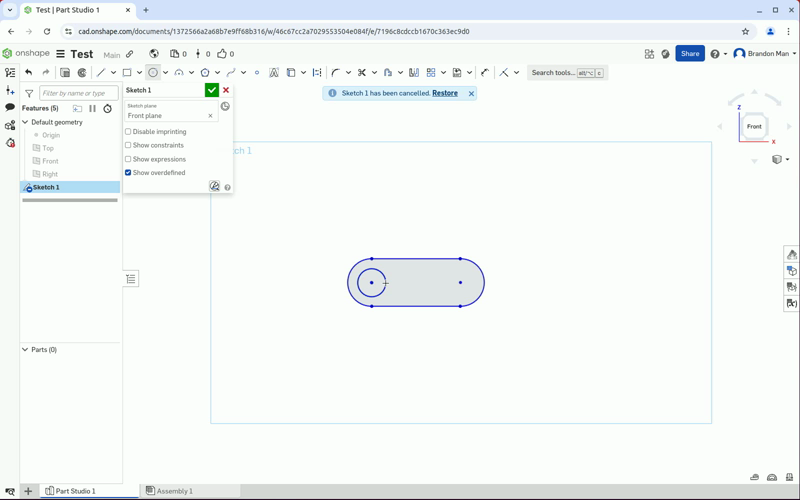
key_down(shift)
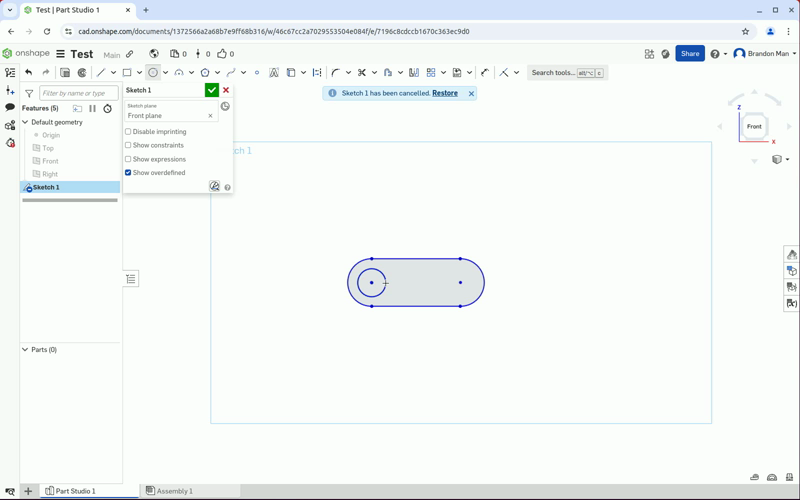
mouse_move(460, 282)
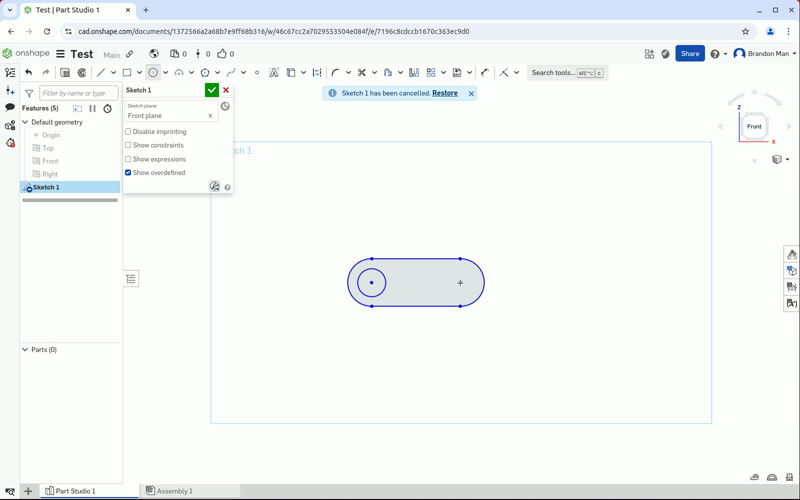
click(460, 282)
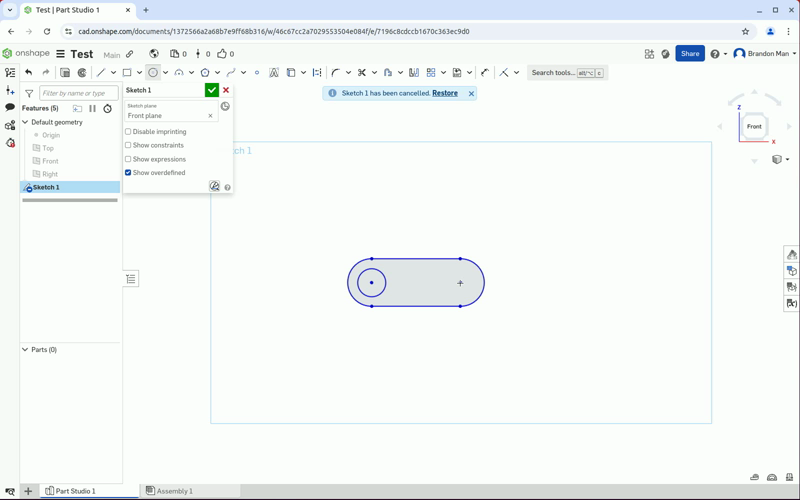
key_up(shift)
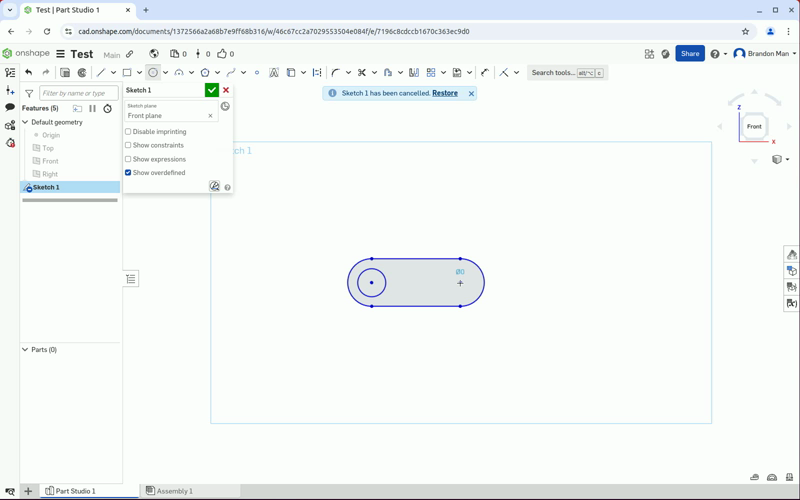
mouse_move(474, 282)
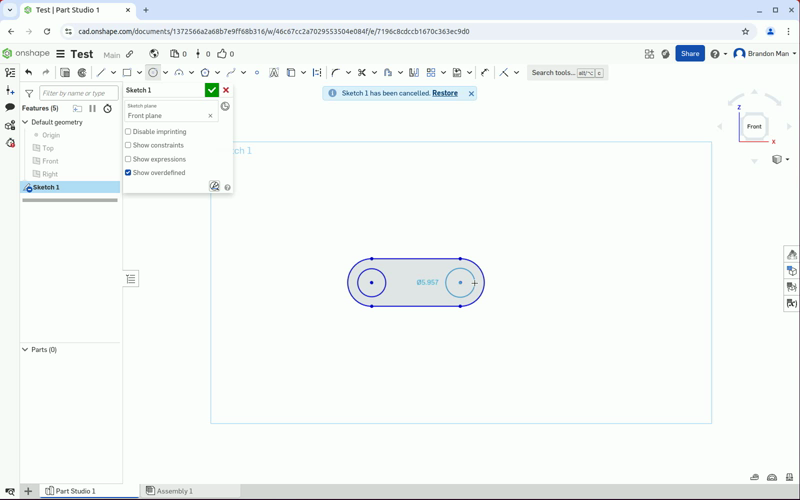
click(474, 282)
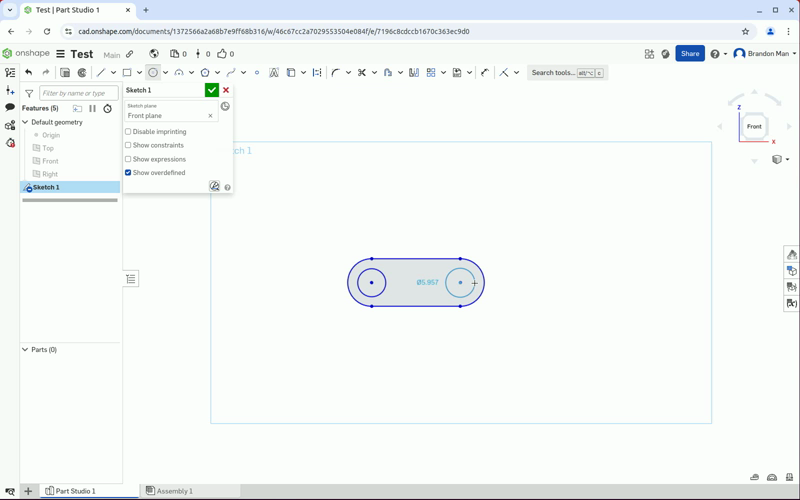
key(esc)
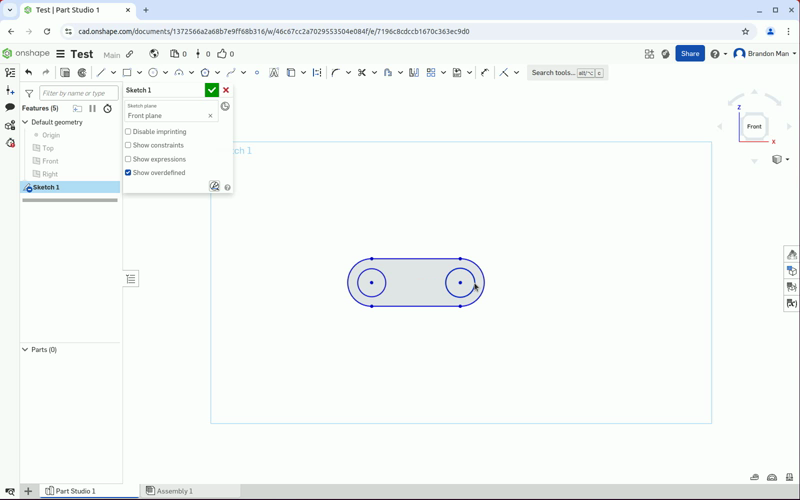
mouse_move(354, 286)
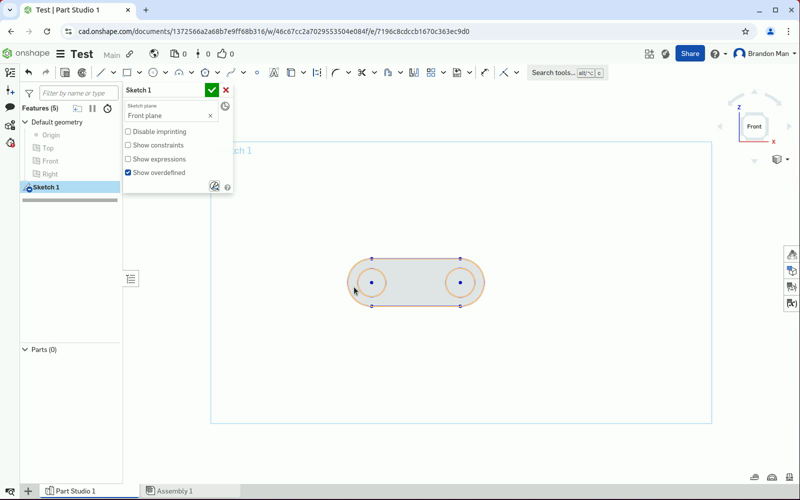
click(354, 286)
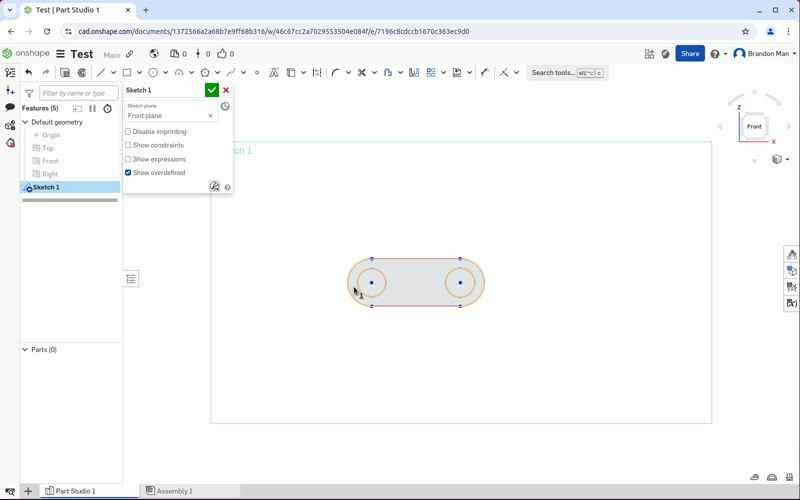
mouse_move(73, 352)
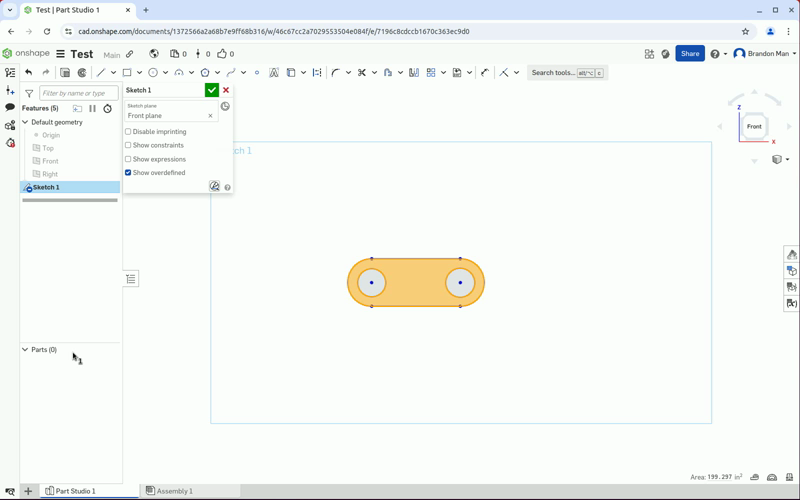
key(shift+y)
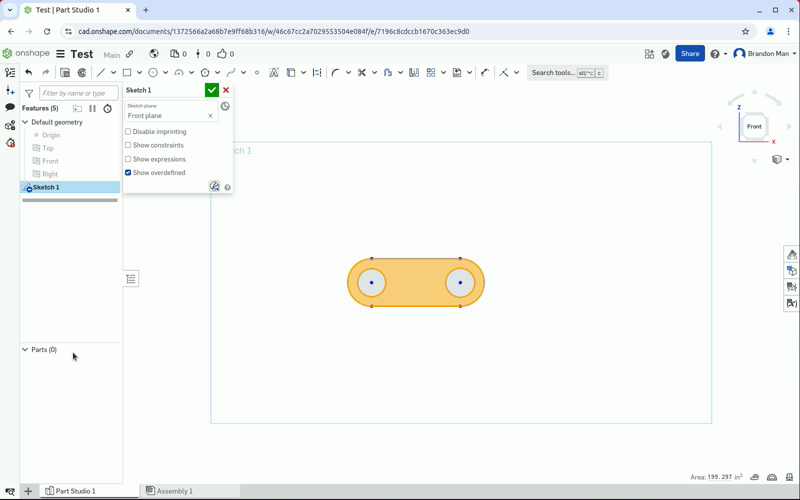
key(shift+e)
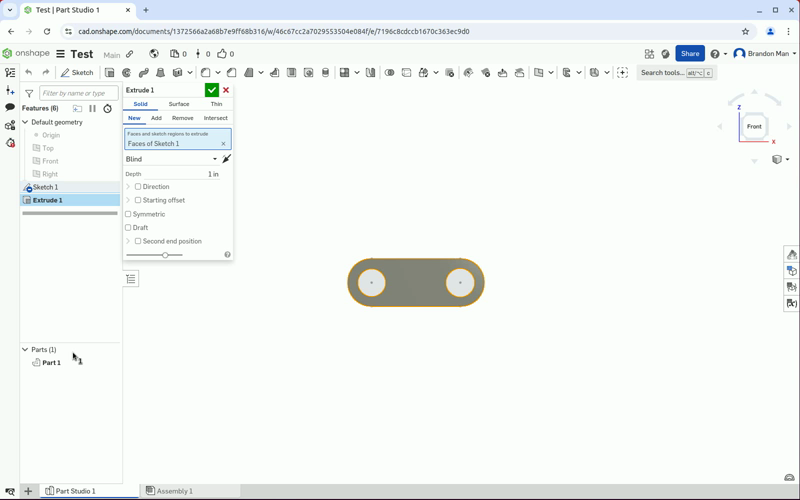
mouse_move(143, 106)
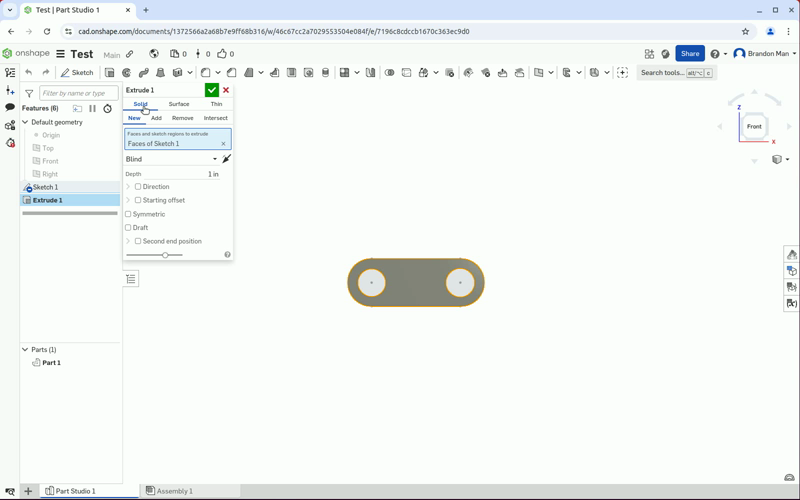
click(143, 106)
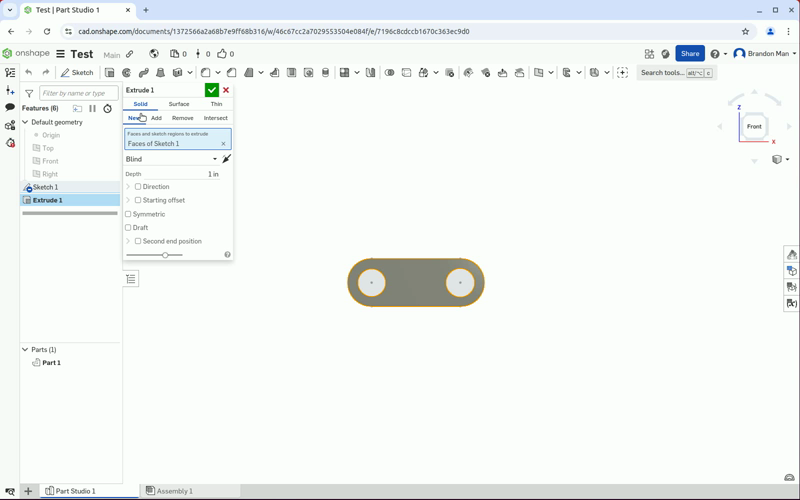
mouse_move(137, 120)
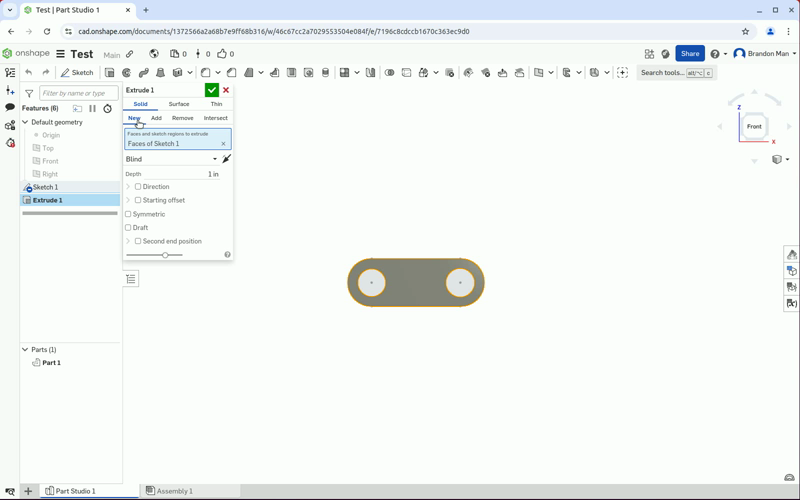
click(137, 120)
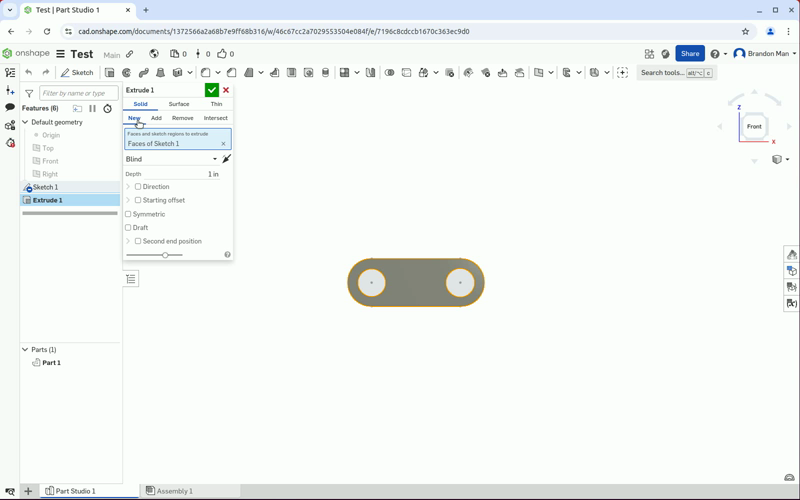
key(tab, 4)
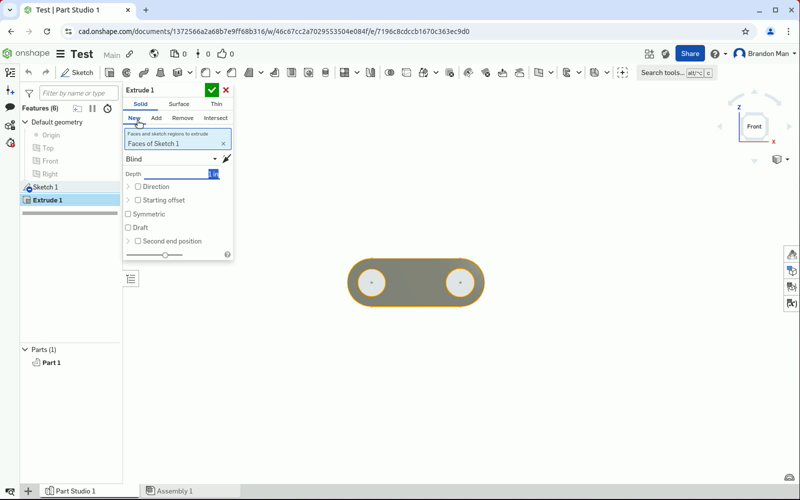
text(6.018)
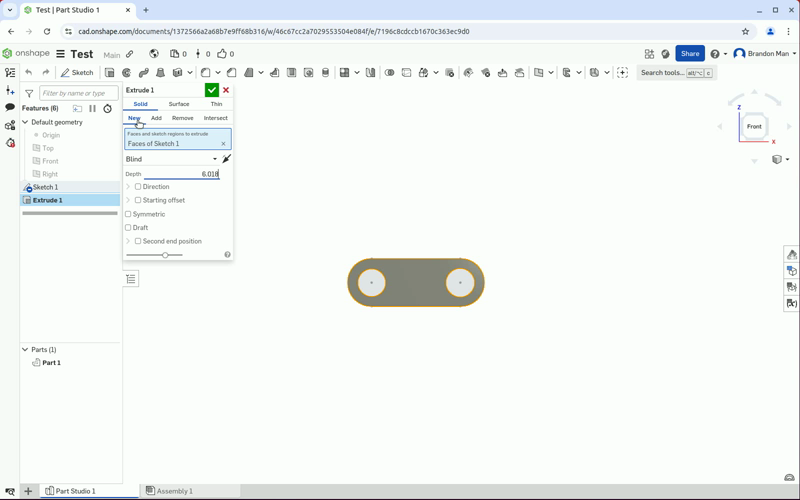
key(enter)
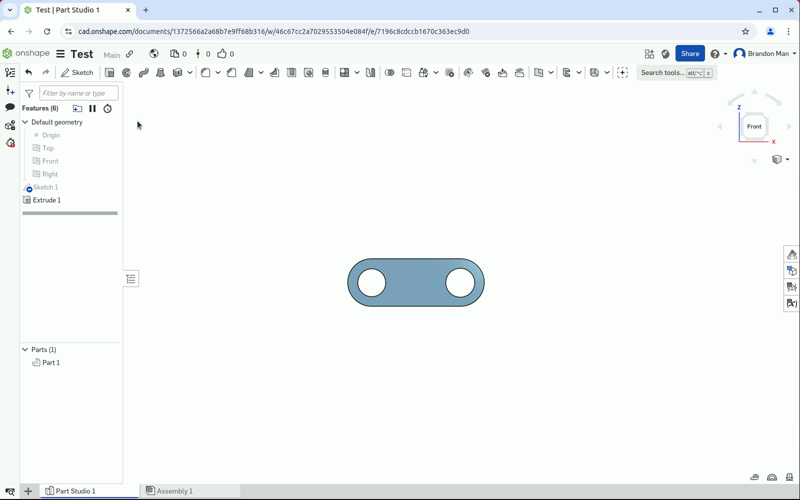
key(shift+h)
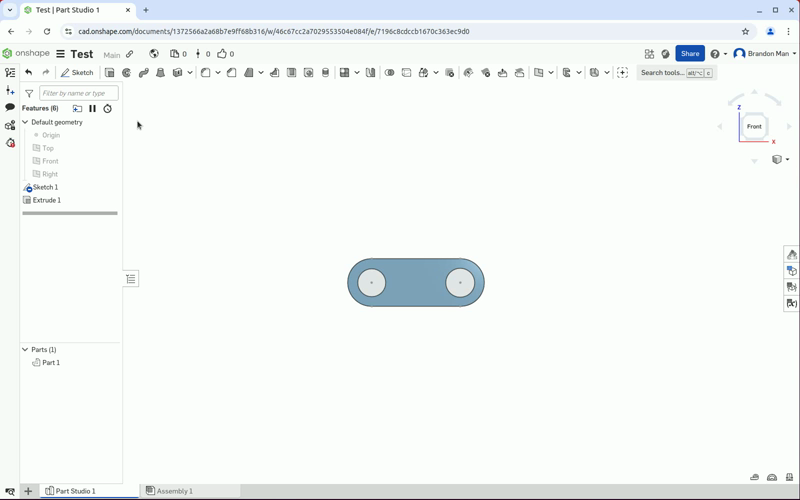
key(shift+h)
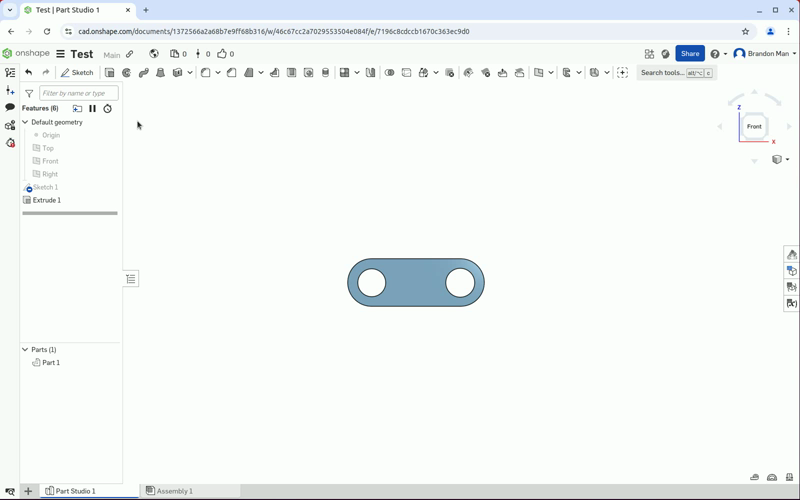
mouse_move(73, 189)
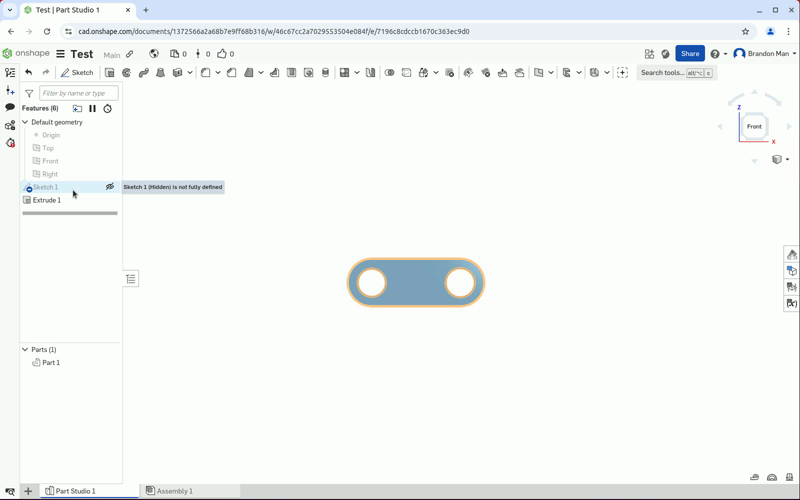
click(73, 189)
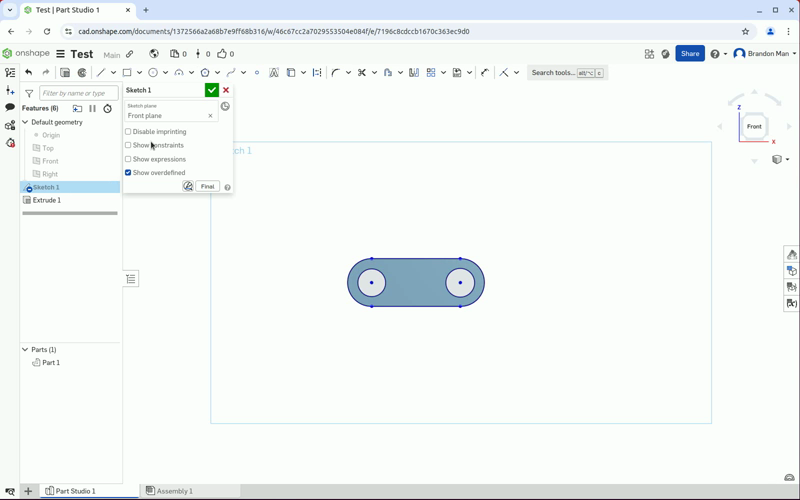
mouse_move(229, 92)
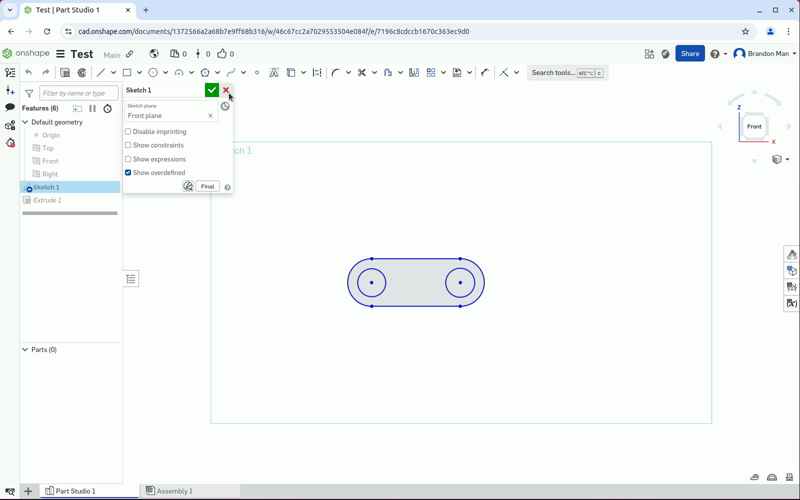
click(229, 92)
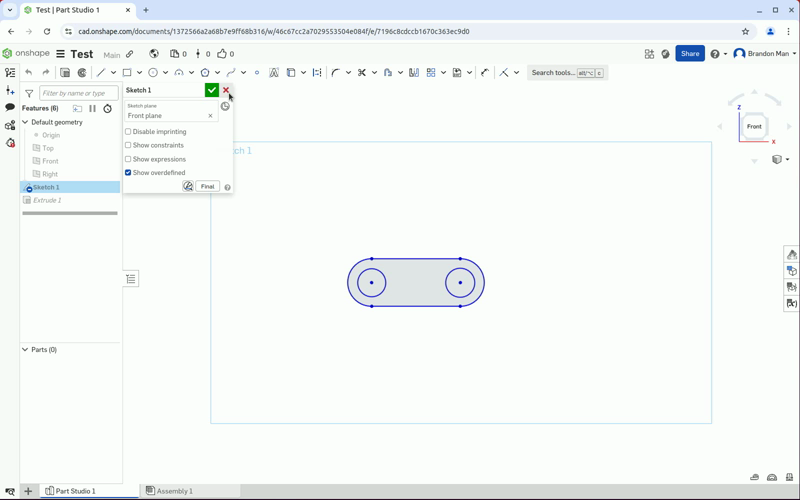
key(shift+s)
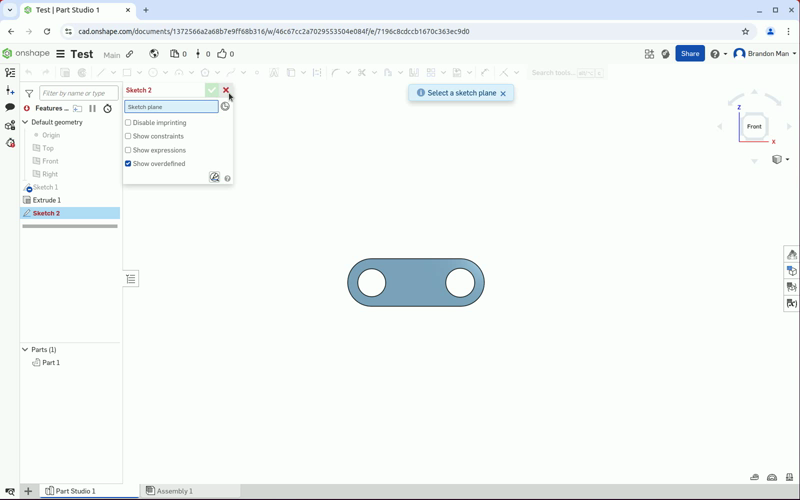
mouse_move(73, 163)
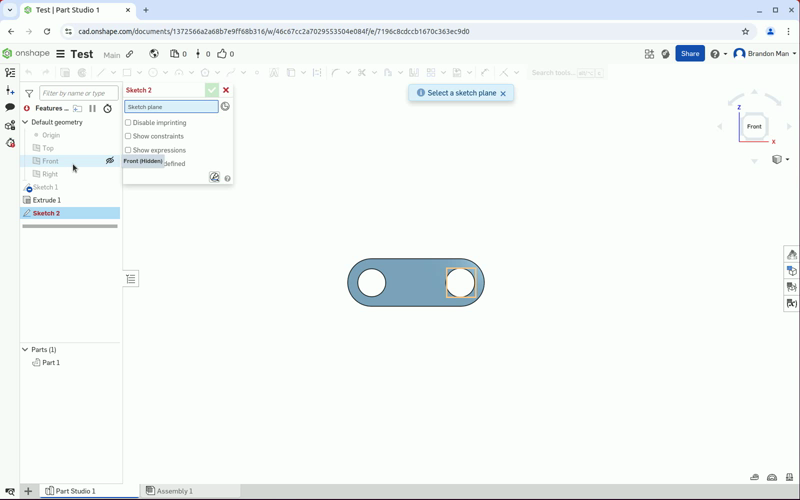
click(73, 163)
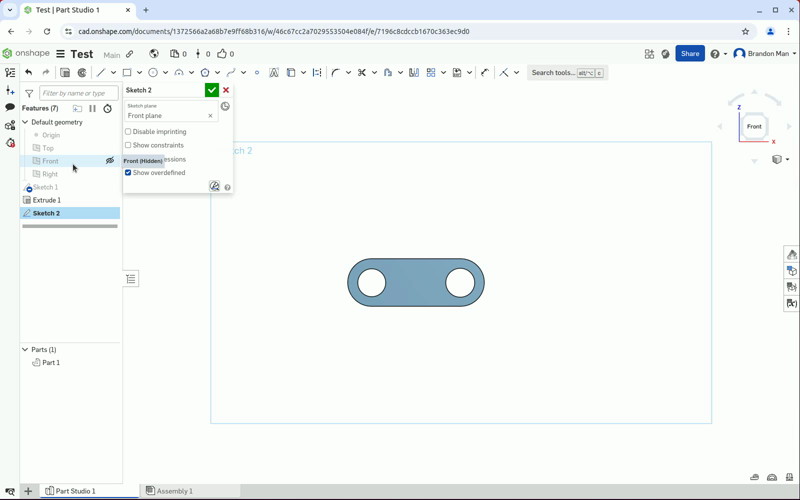
mouse_move(73, 352)
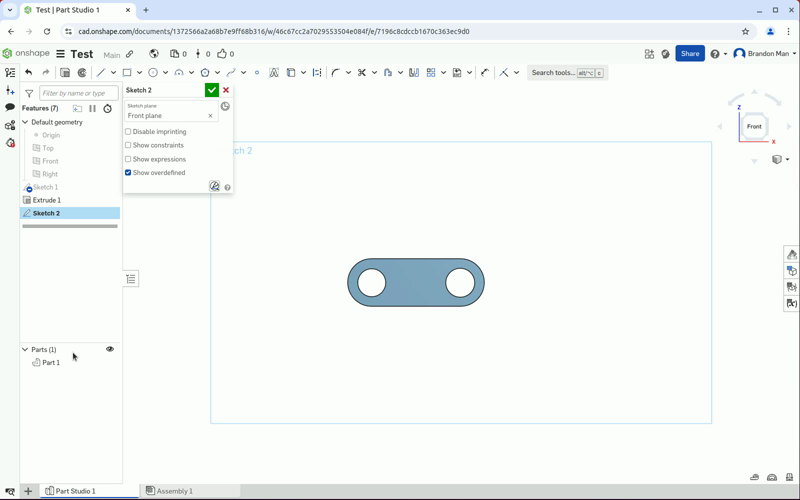
key(y)
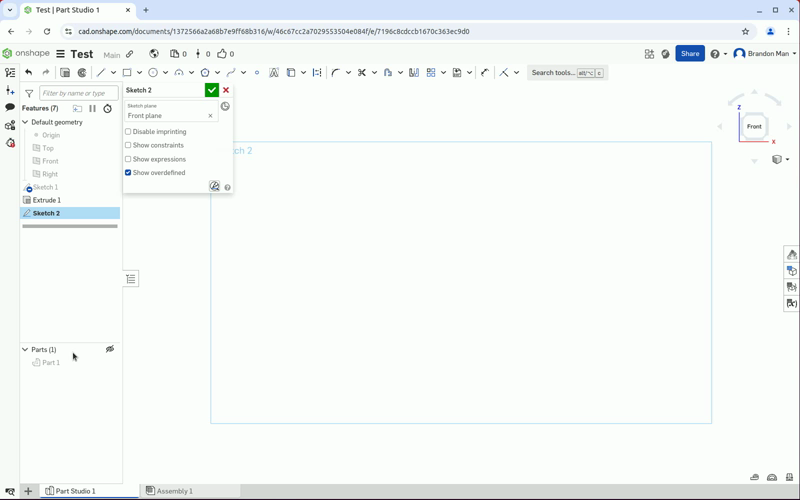
key(c)
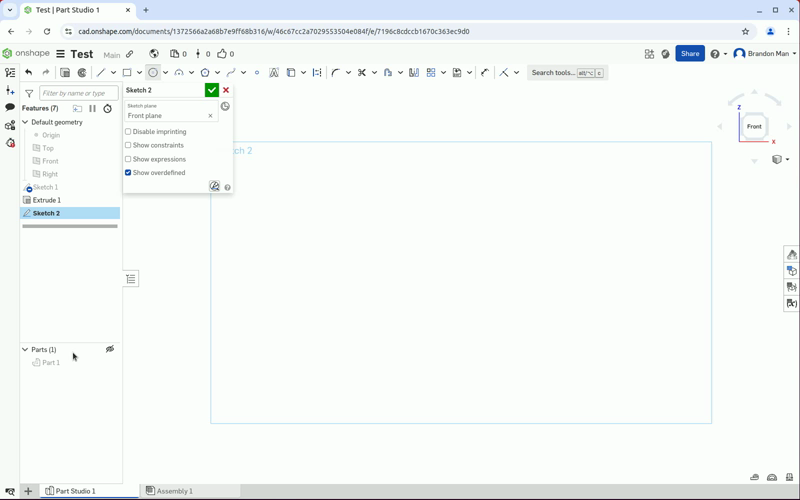
key_down(shift)
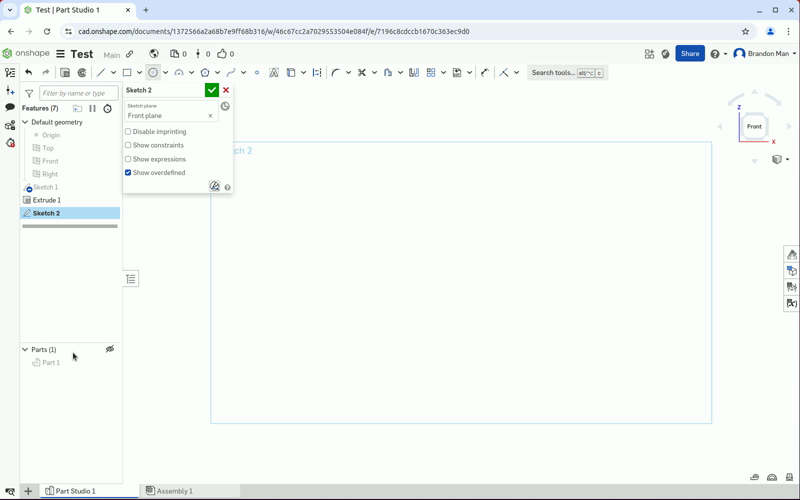
mouse_move(372, 282)
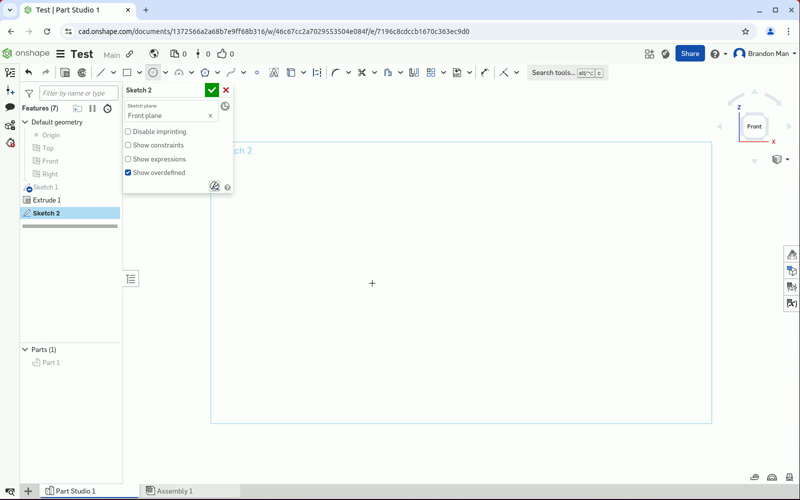
click(372, 282)
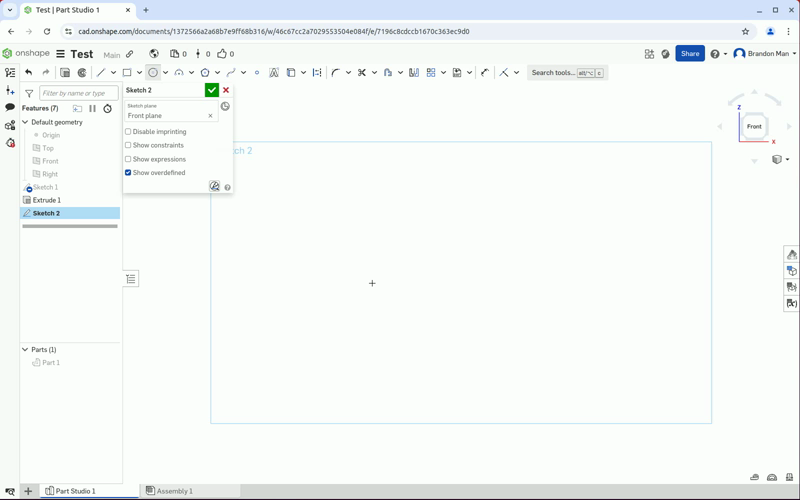
key_up(shift)
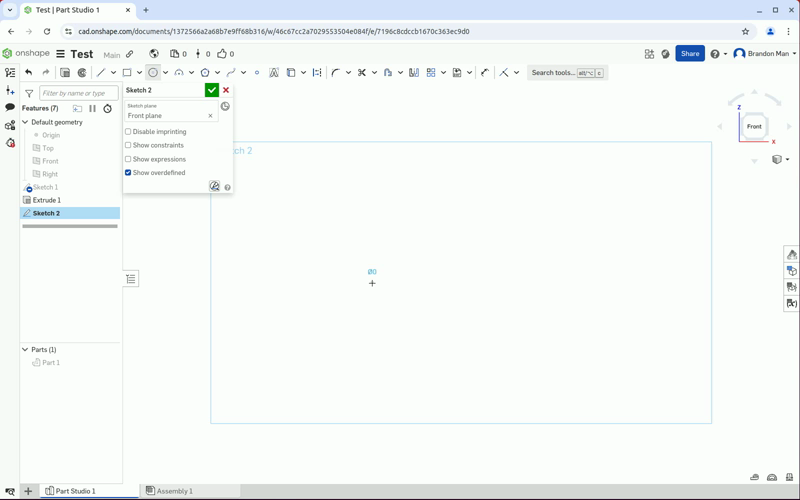
mouse_move(378, 282)
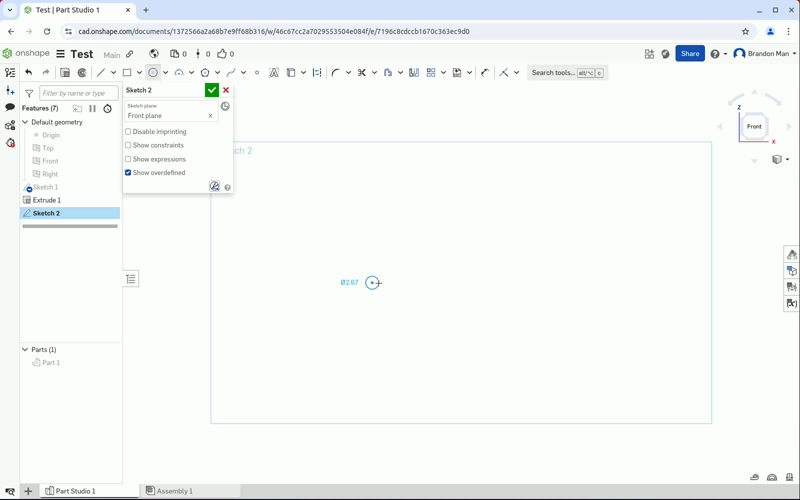
click(378, 282)
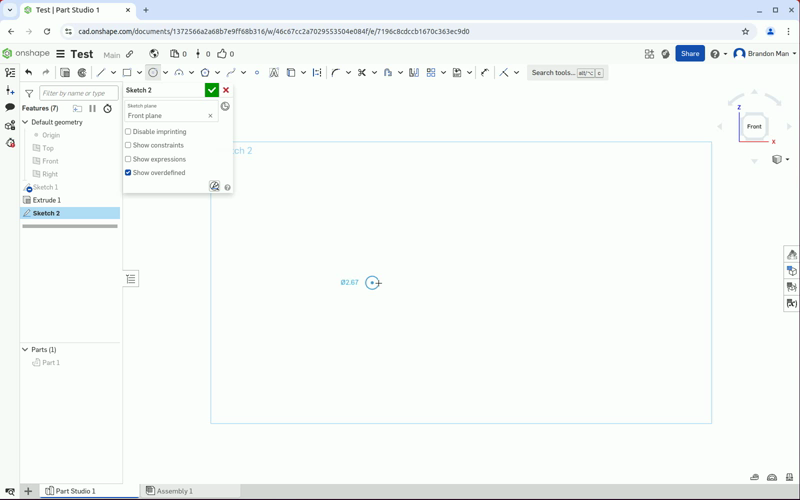
key(esc)
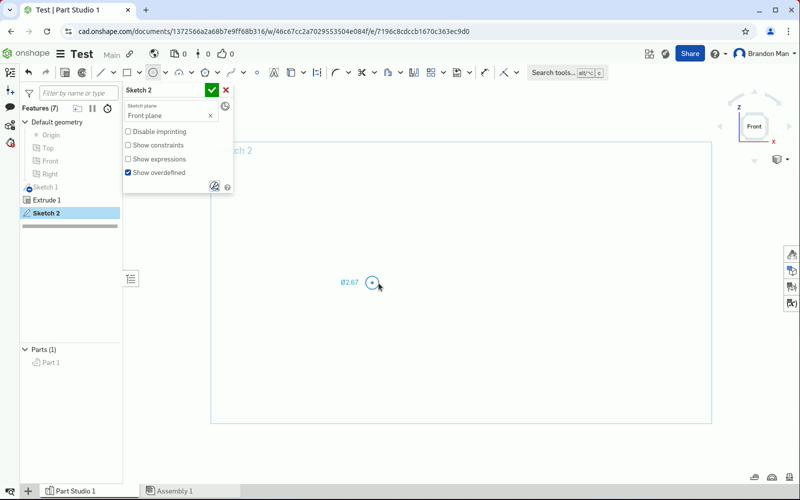
mouse_move(373, 276)
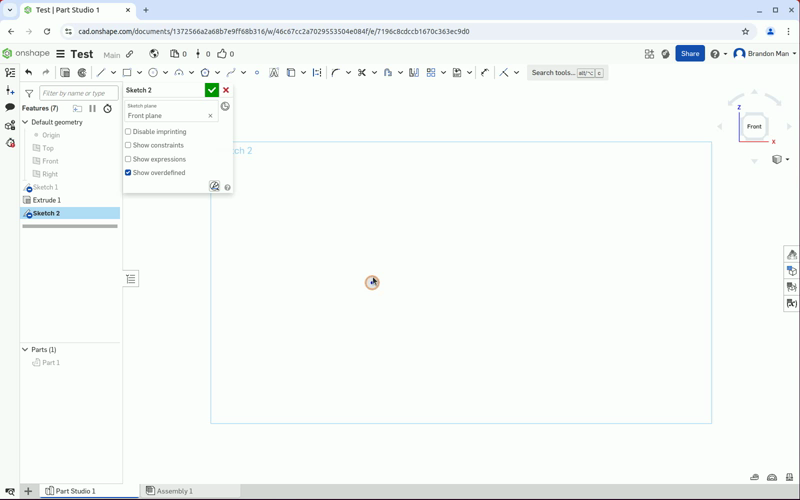
scroll(6)
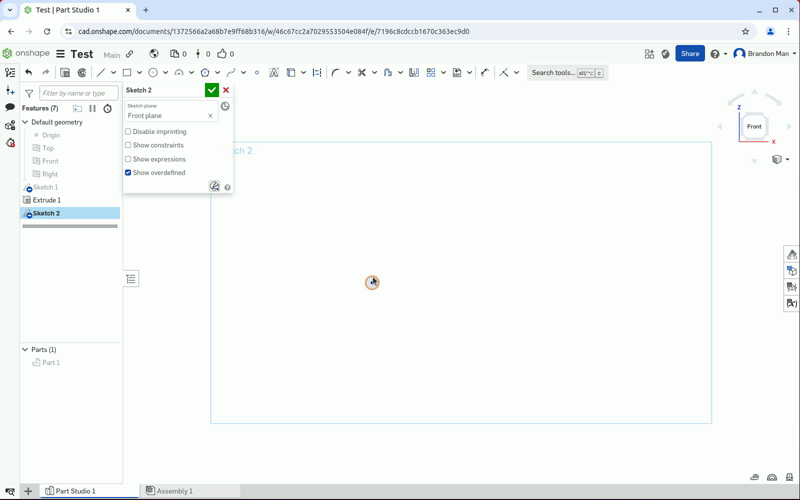
scroll(6)
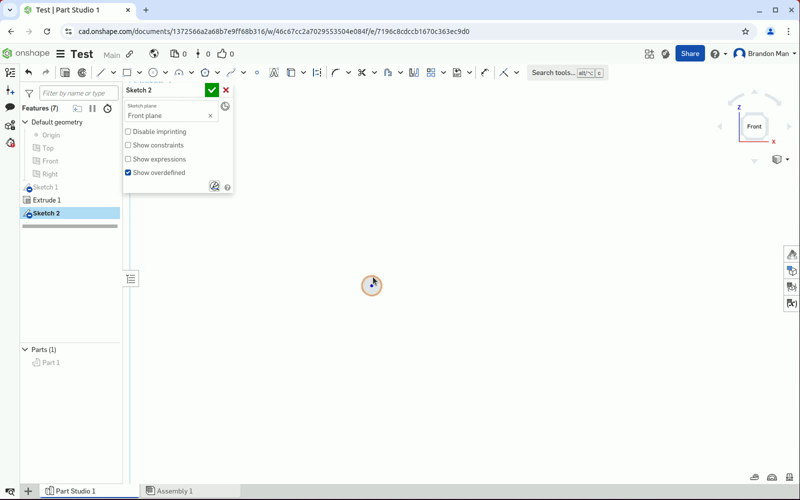
scroll(6)
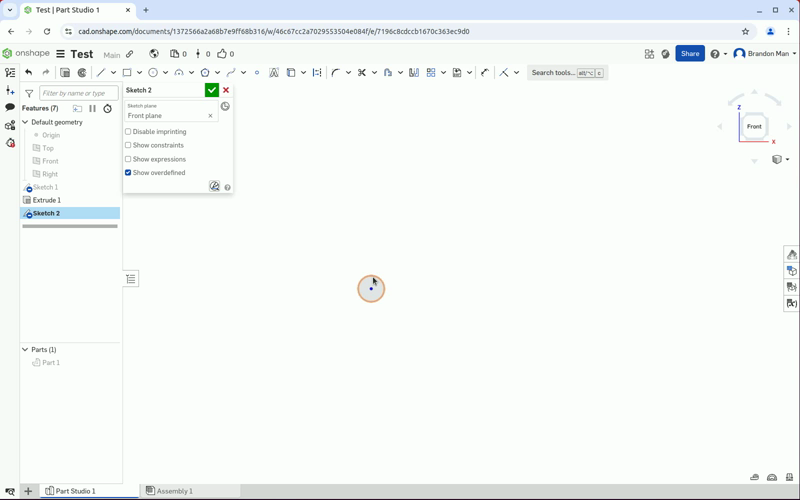
scroll(6)
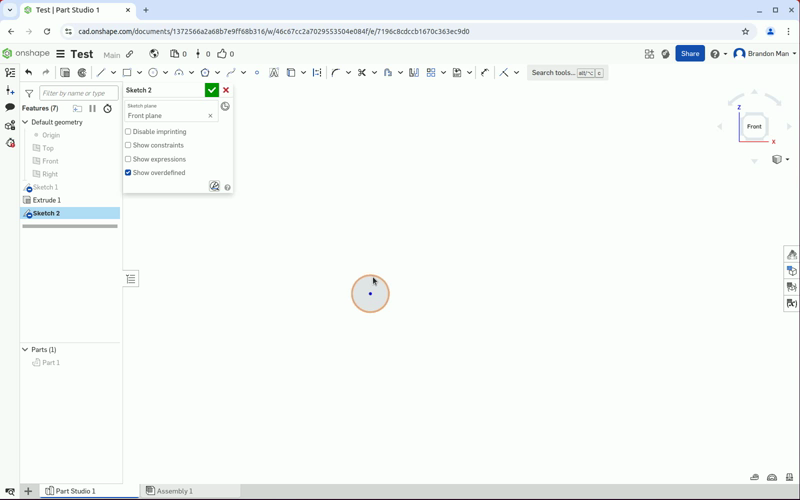
scroll(6)
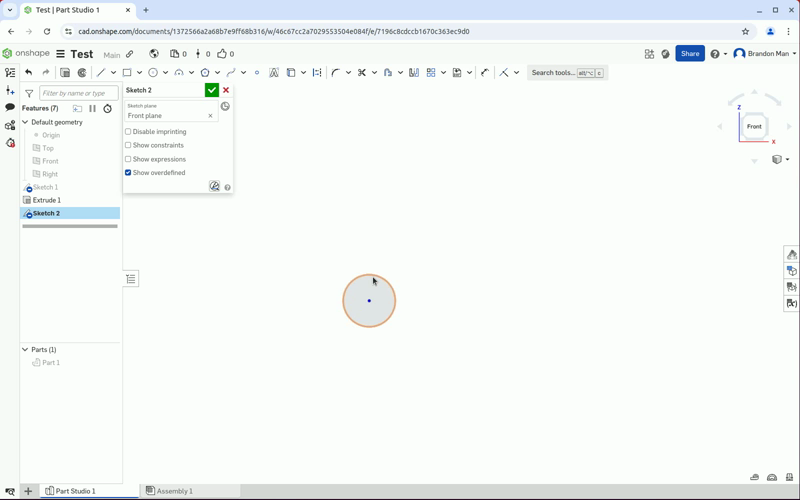
scroll(6)
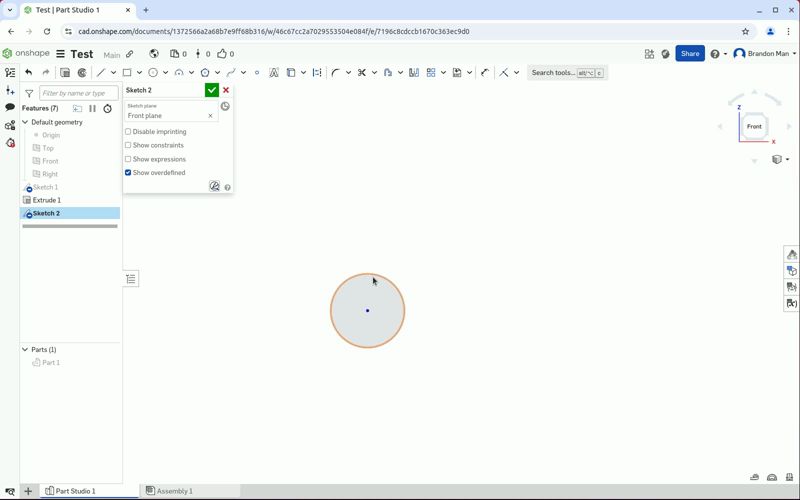
scroll(6)
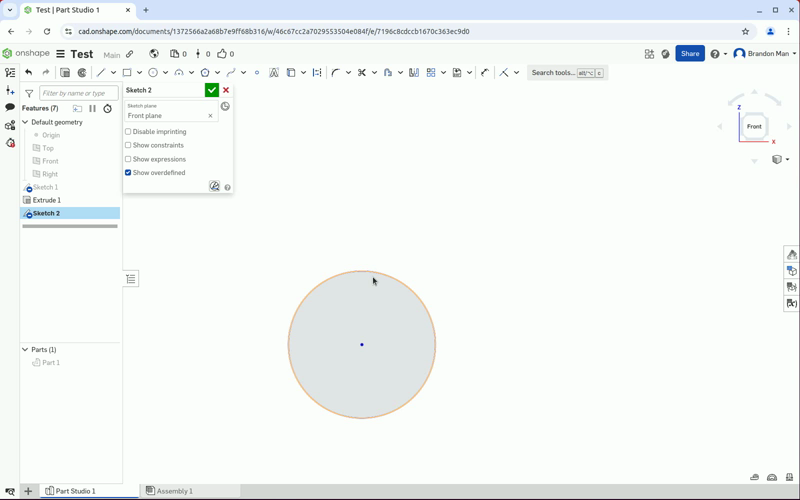
click(373, 276)
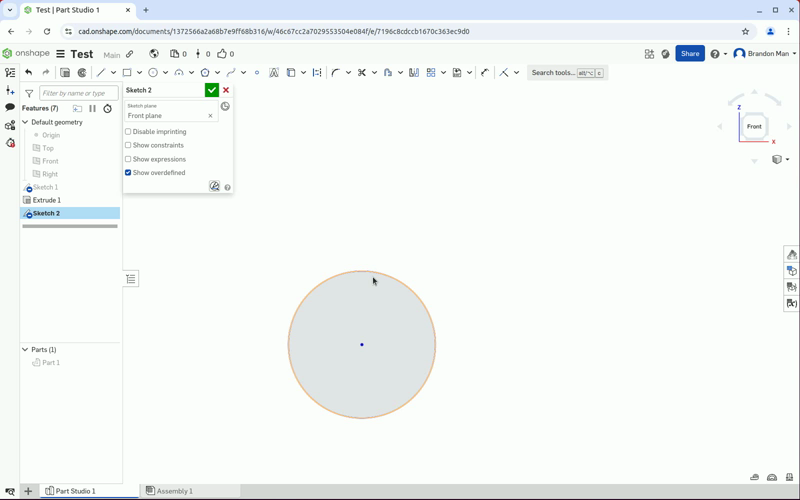
scroll(-6)
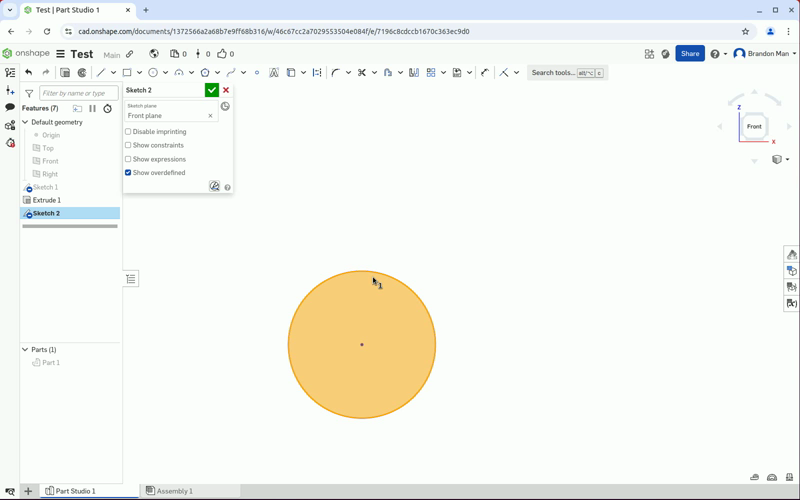
scroll(-6)
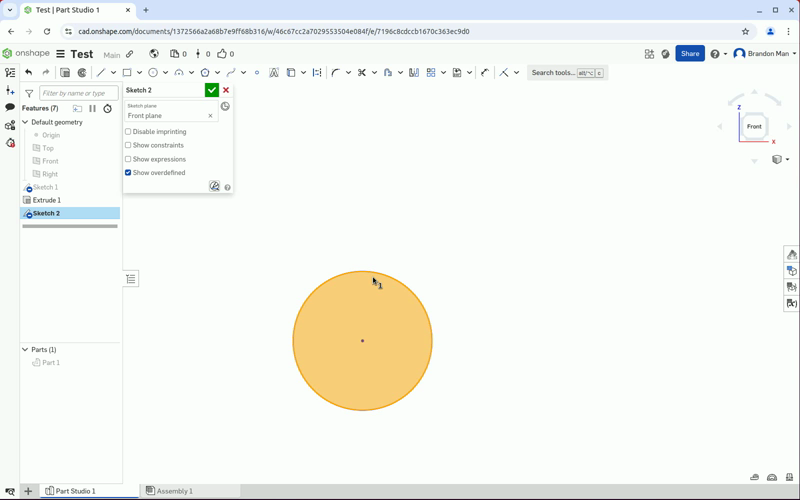
scroll(-6)
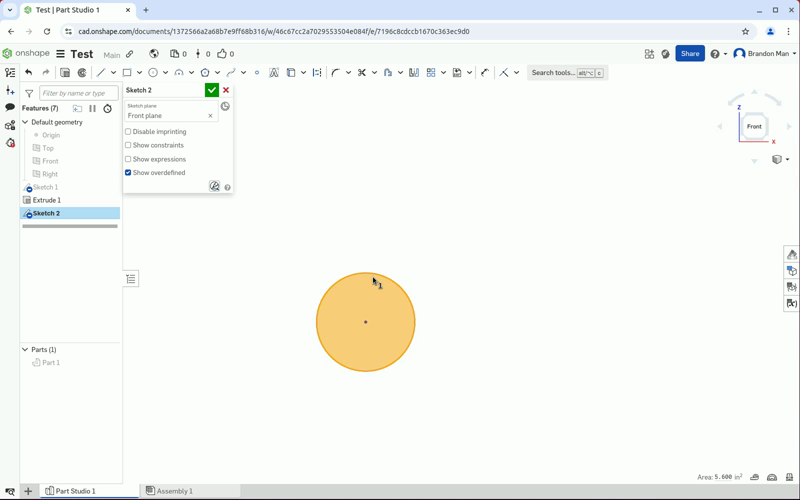
scroll(-6)
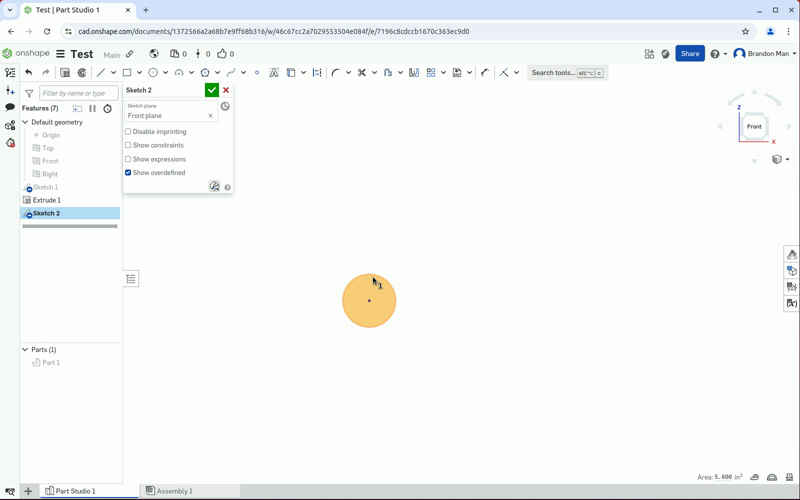
scroll(-6)
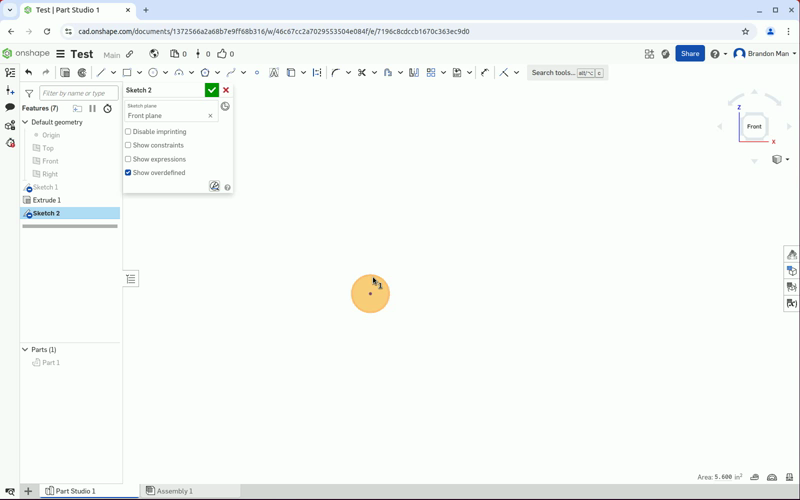
scroll(-6)
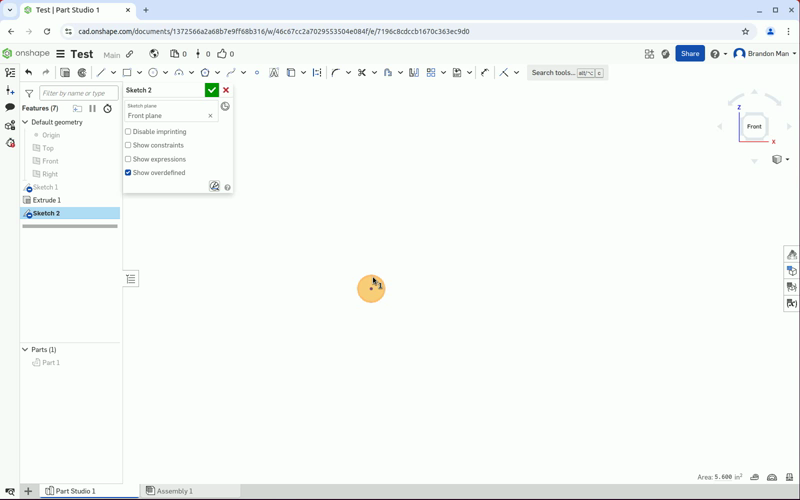
scroll(-6)
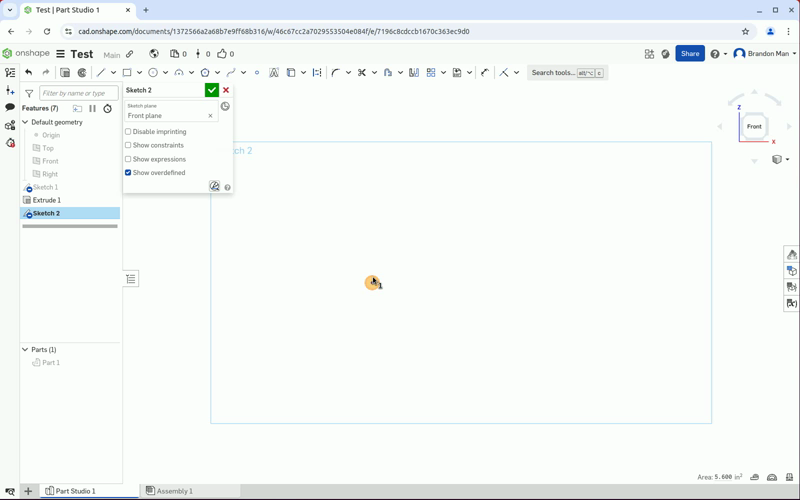
mouse_move(73, 352)
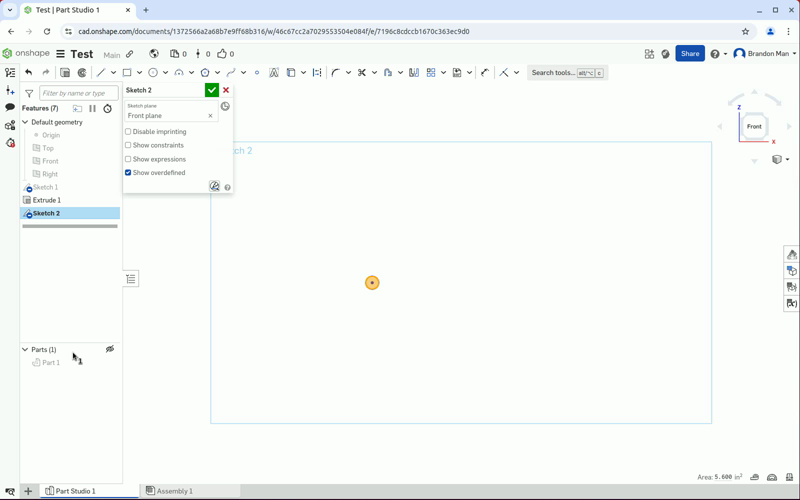
key(shift+y)
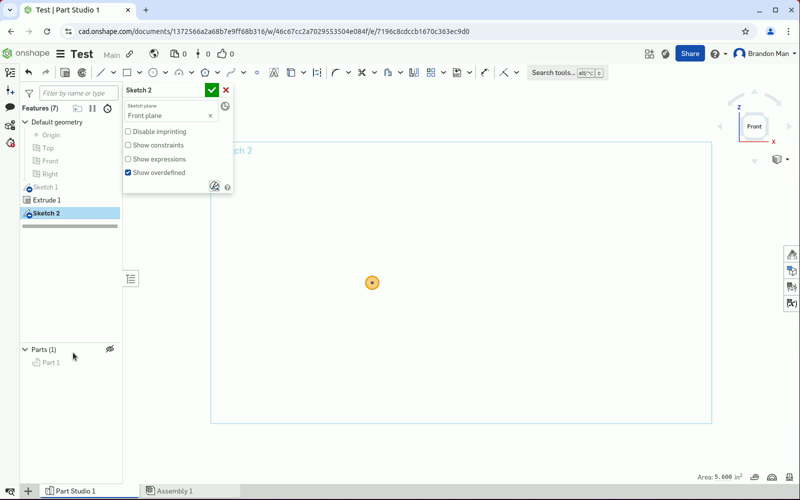
key(shift+e)
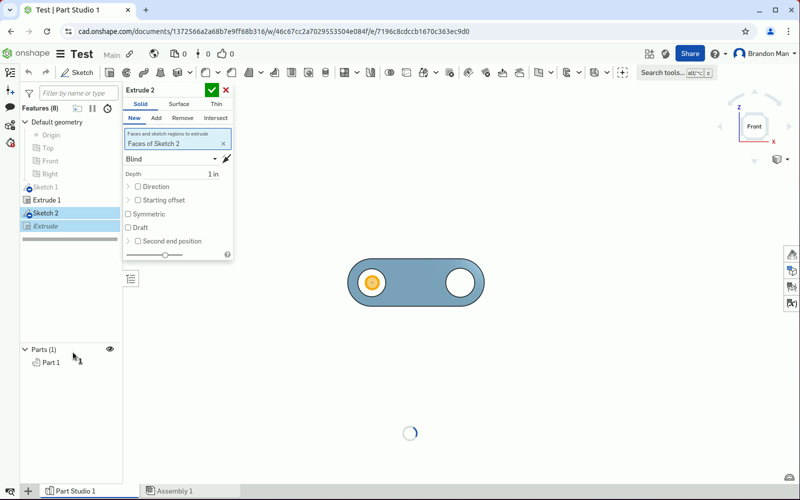
mouse_move(143, 106)
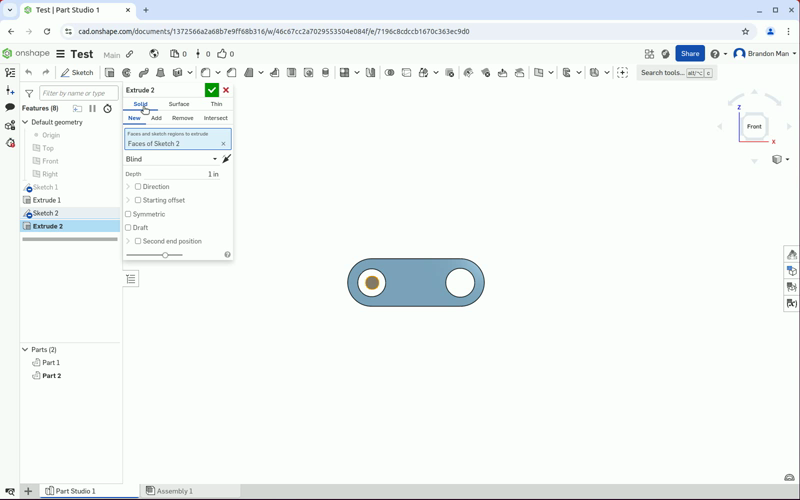
click(143, 106)
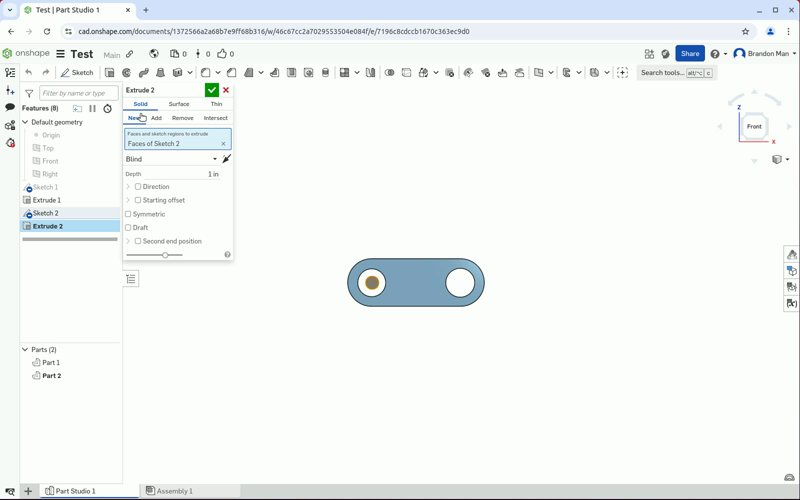
mouse_move(137, 120)
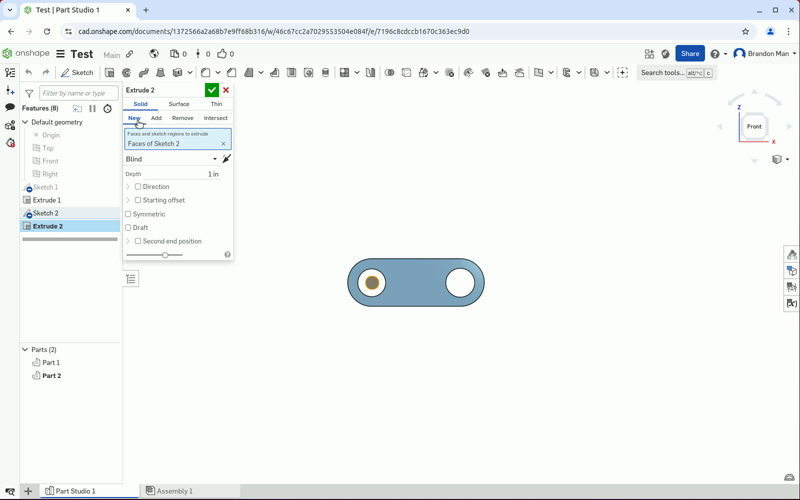
click(137, 120)
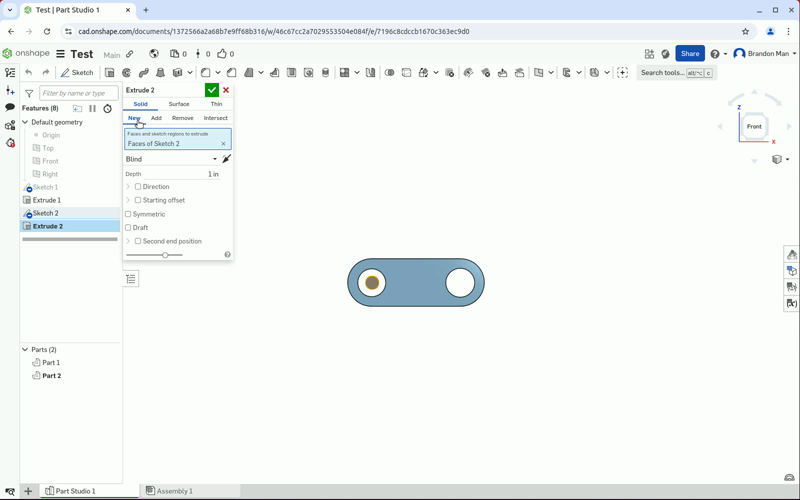
key(tab, 4)
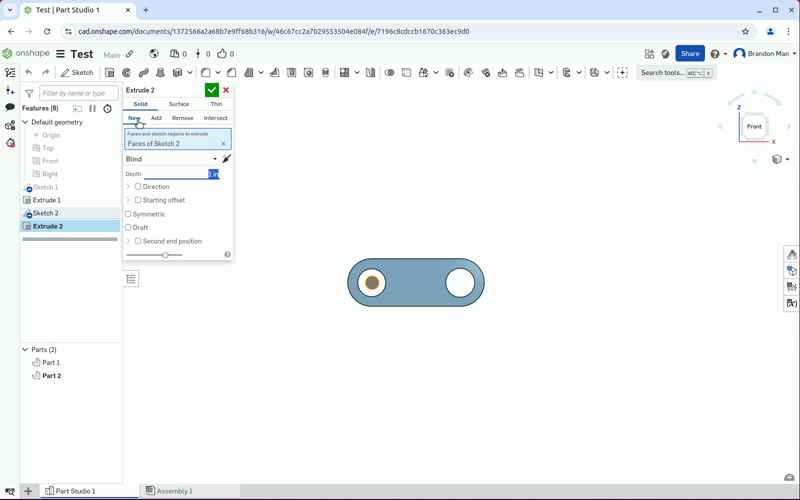
text(6.018)
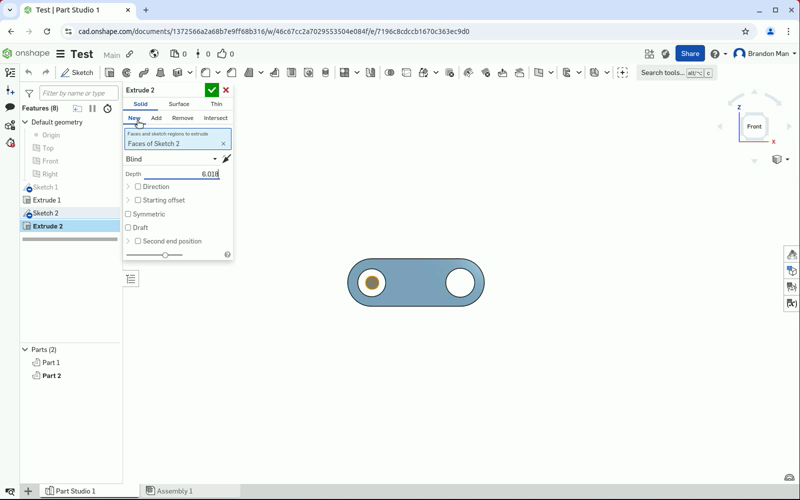
key(enter)
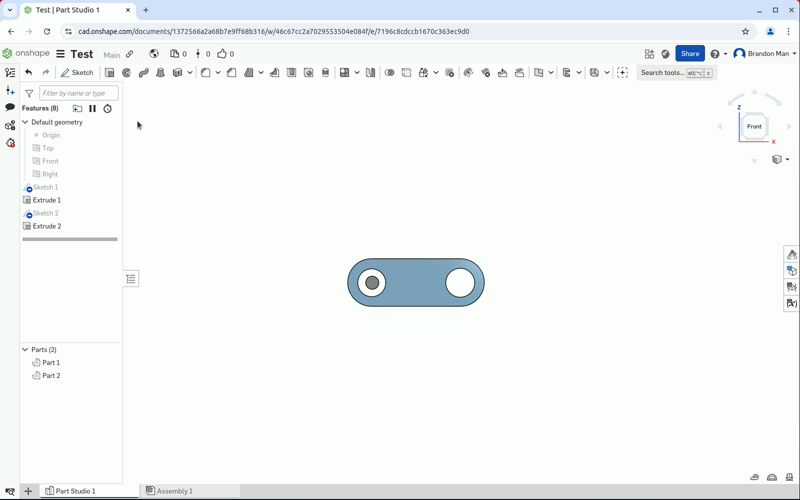
key(shift+h)
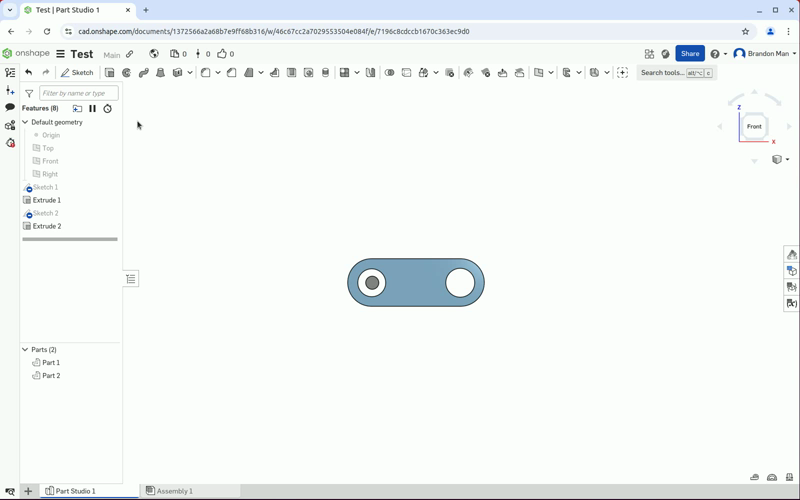
key(shift+h)
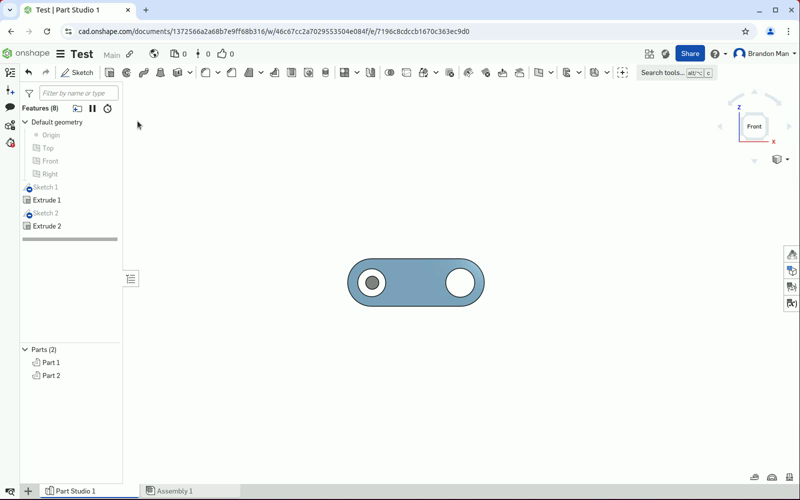
mouse_move(73, 189)
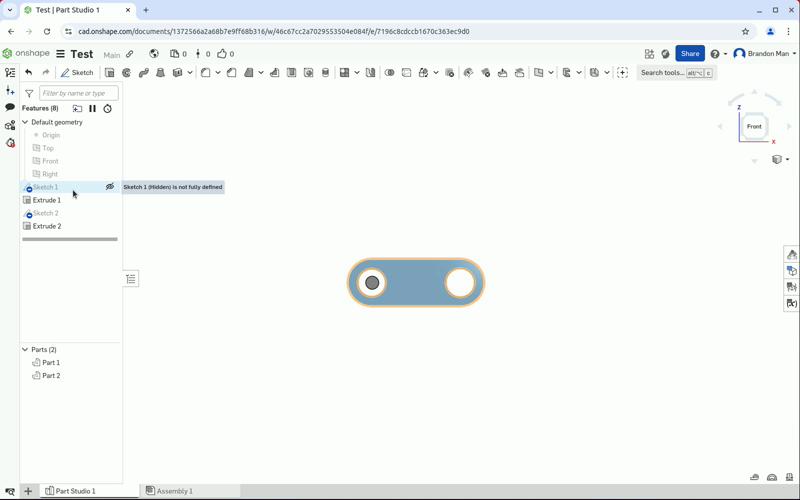
click(73, 189)
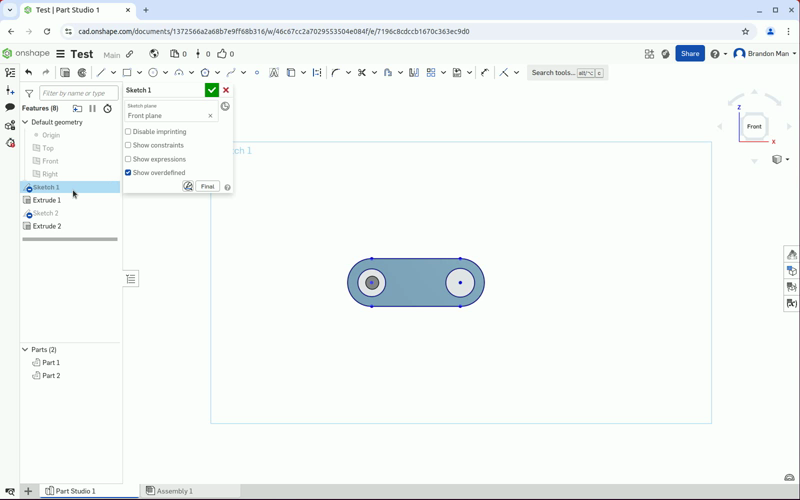
mouse_move(229, 92)
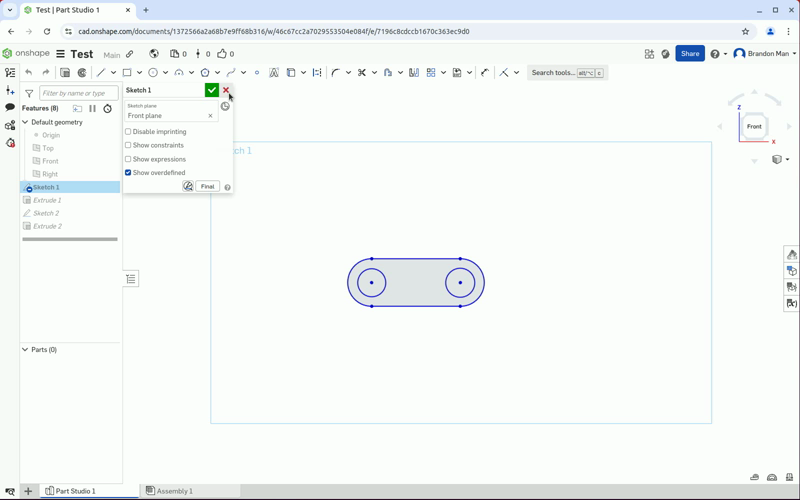
click(229, 92)
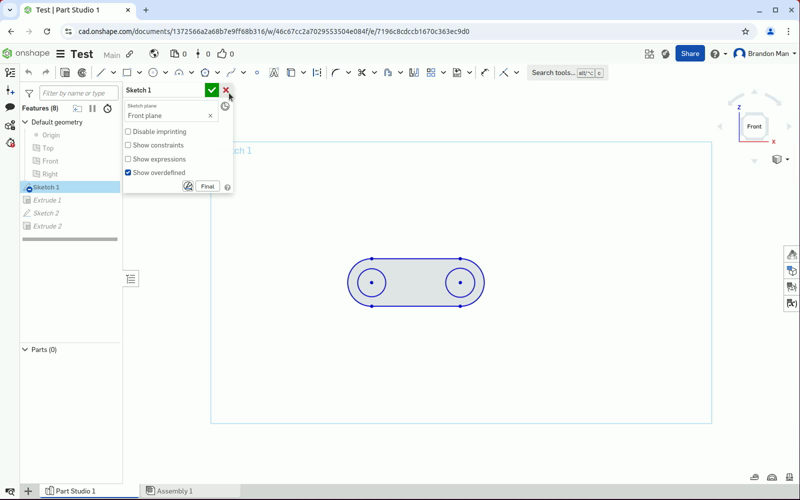
key(shift+s)
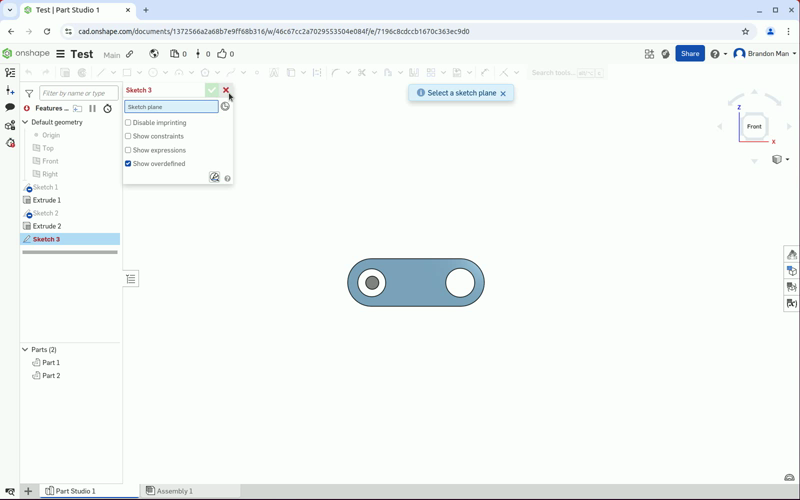
mouse_move(73, 163)
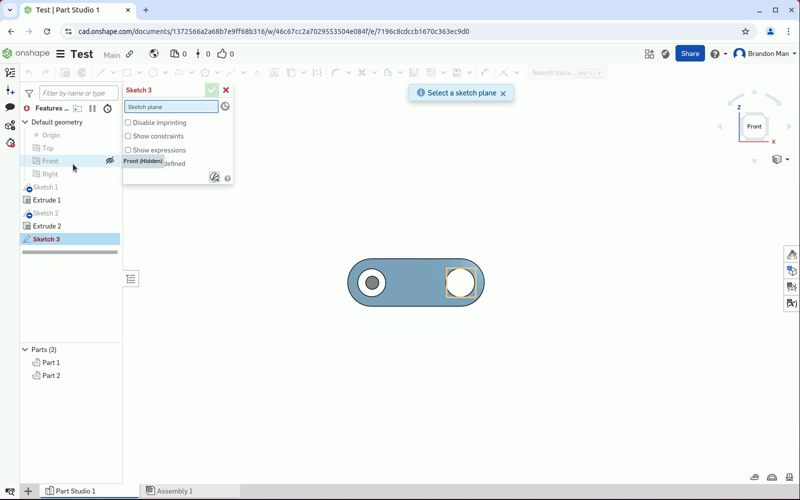
click(73, 163)
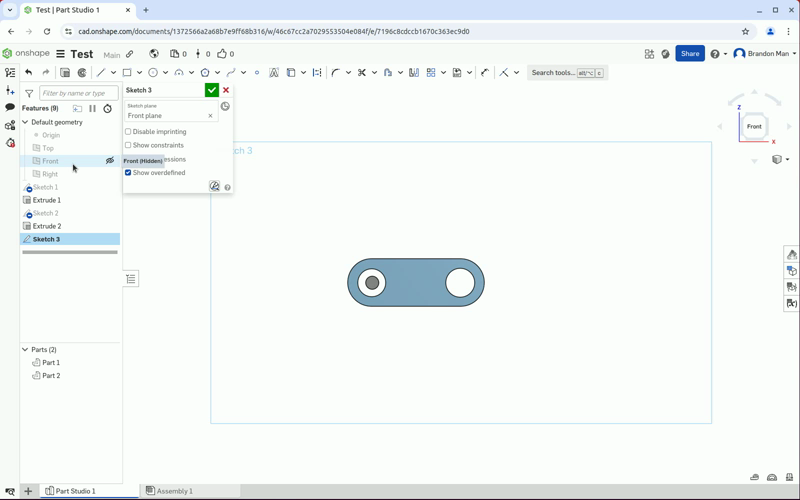
mouse_move(73, 352)
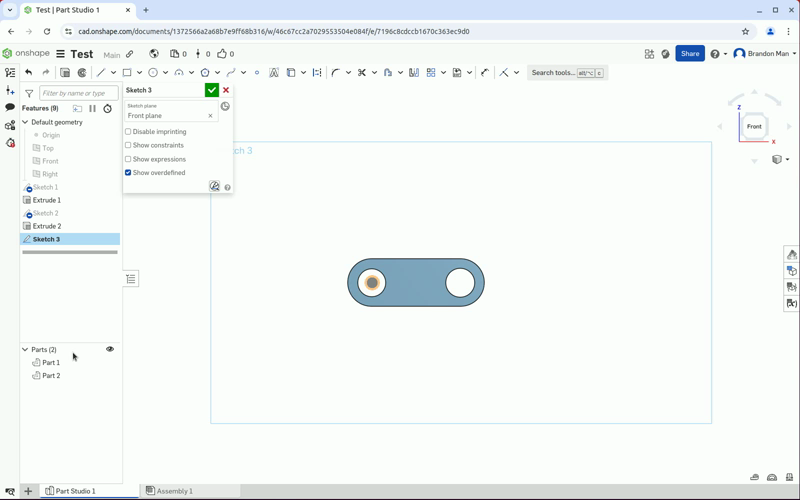
key(y)
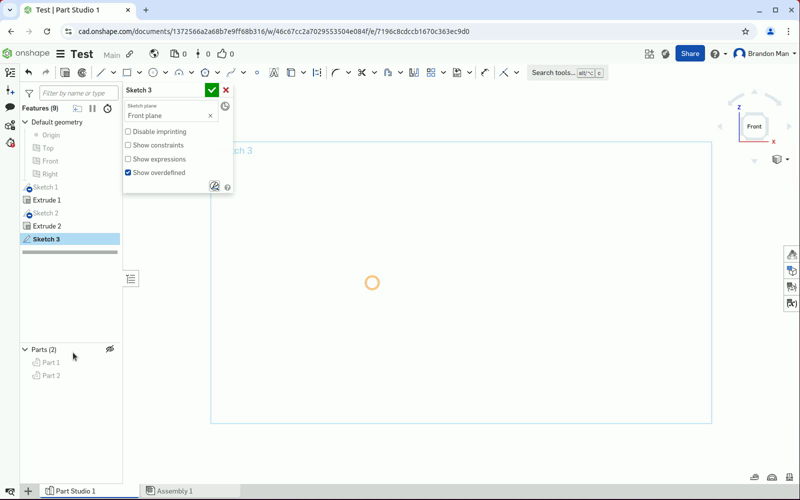
key(c)
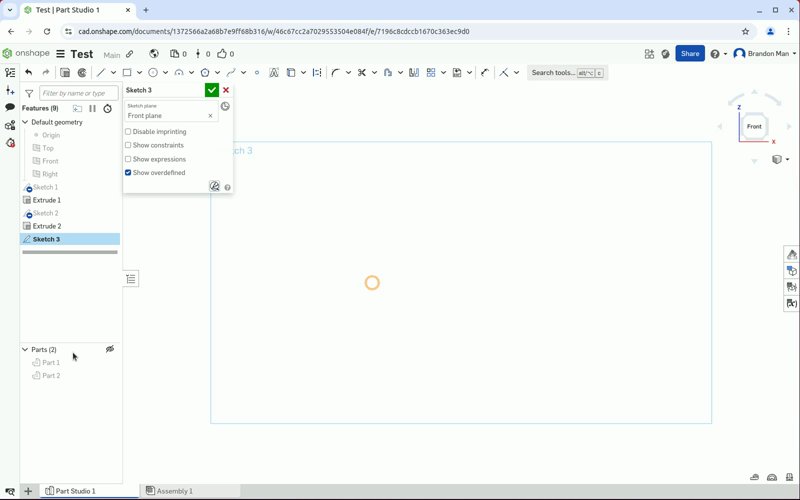
key_down(shift)
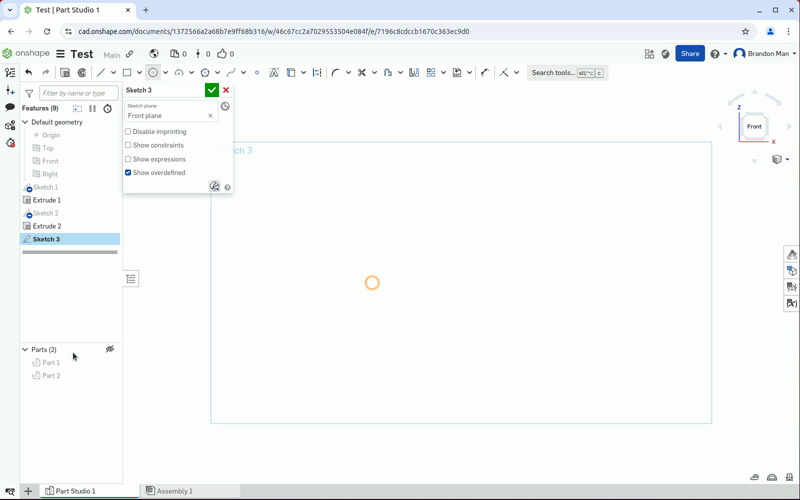
mouse_move(461, 282)
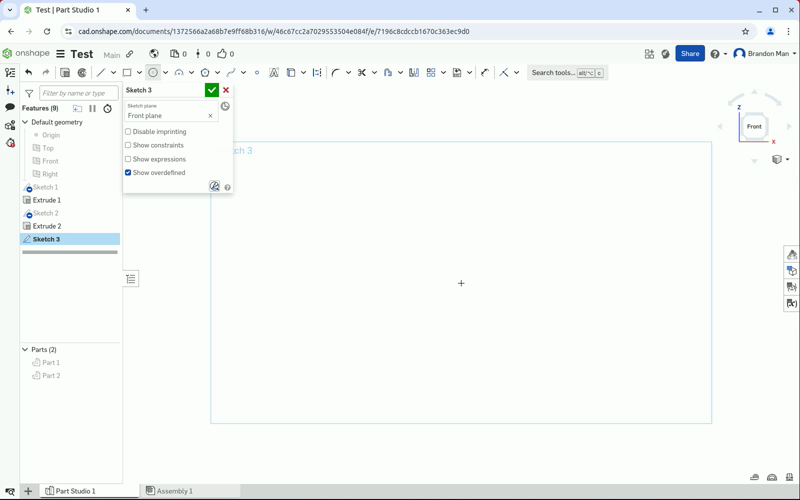
click(461, 282)
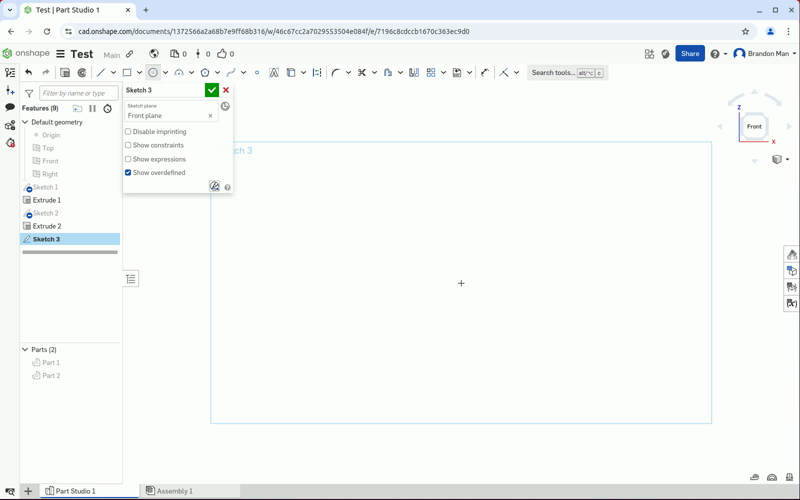
key_up(shift)
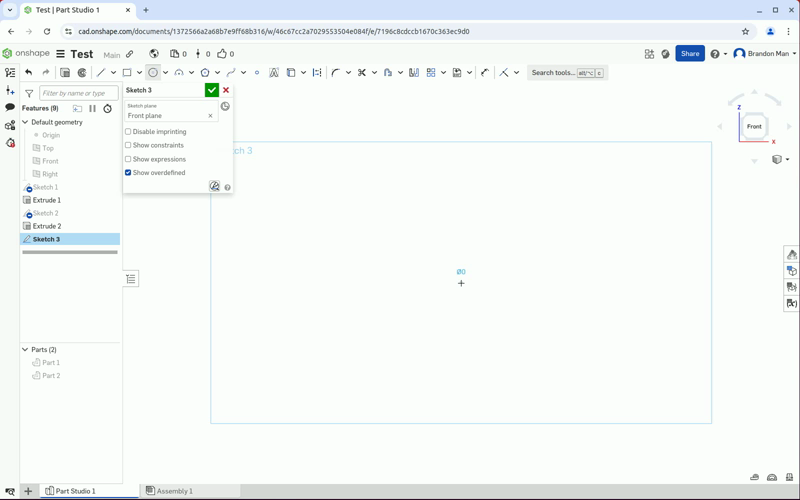
mouse_move(467, 282)
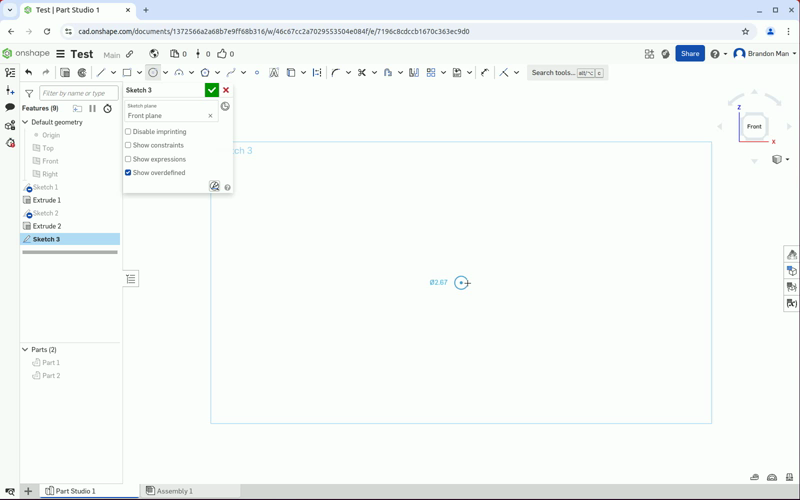
click(467, 282)
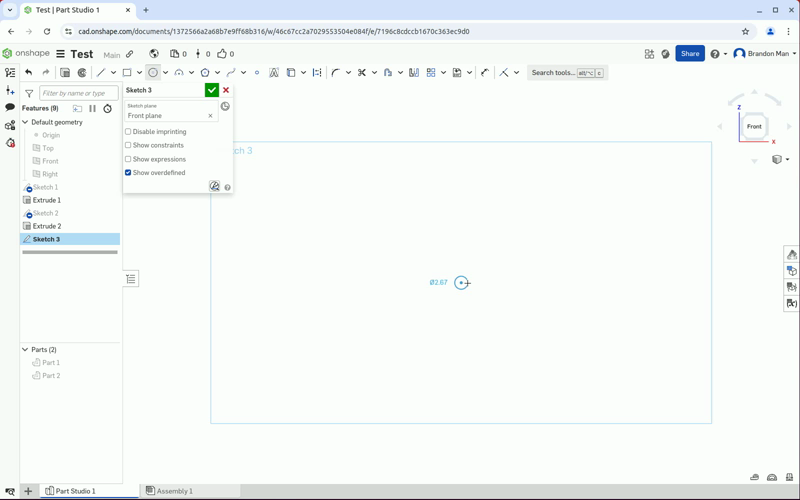
key(esc)
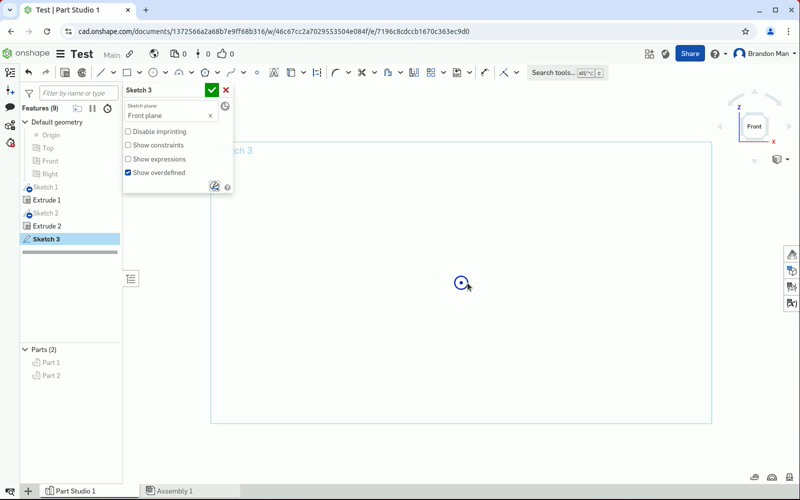
mouse_move(463, 285)
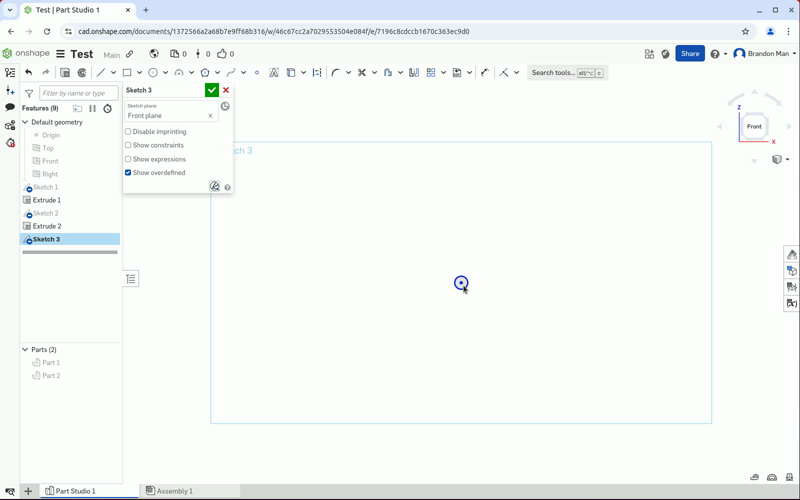
scroll(6)
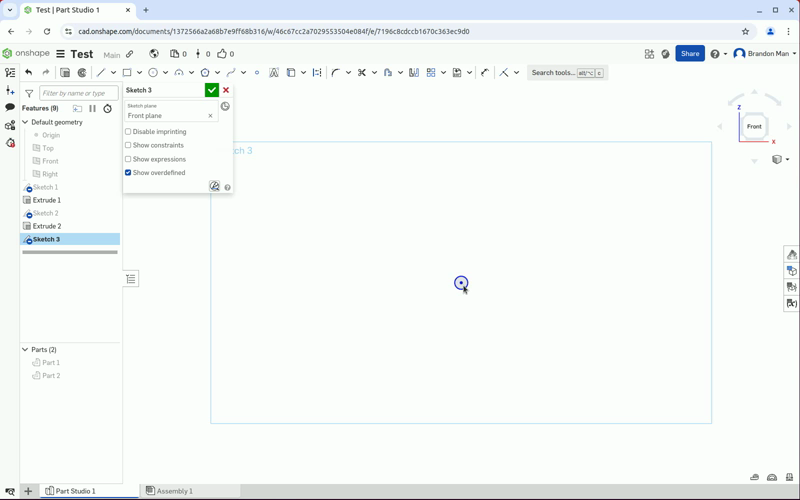
scroll(6)
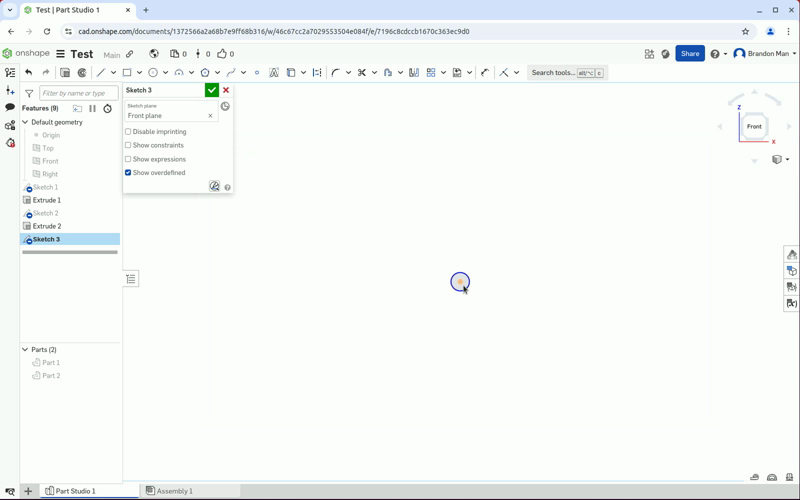
scroll(6)
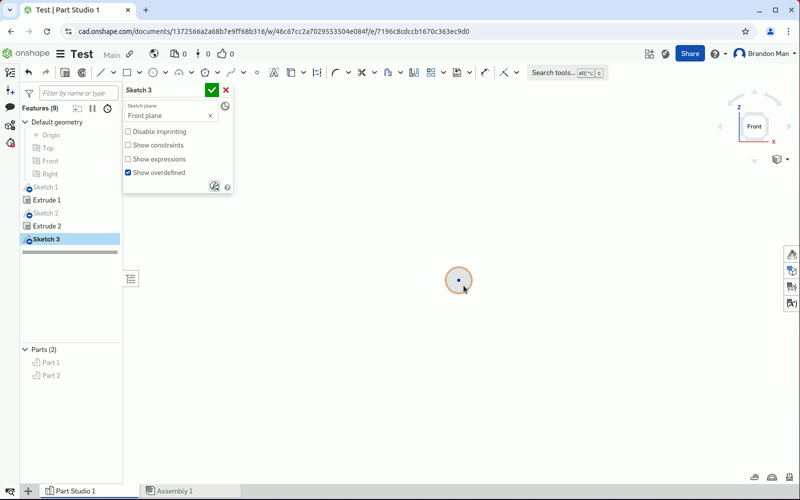
scroll(6)
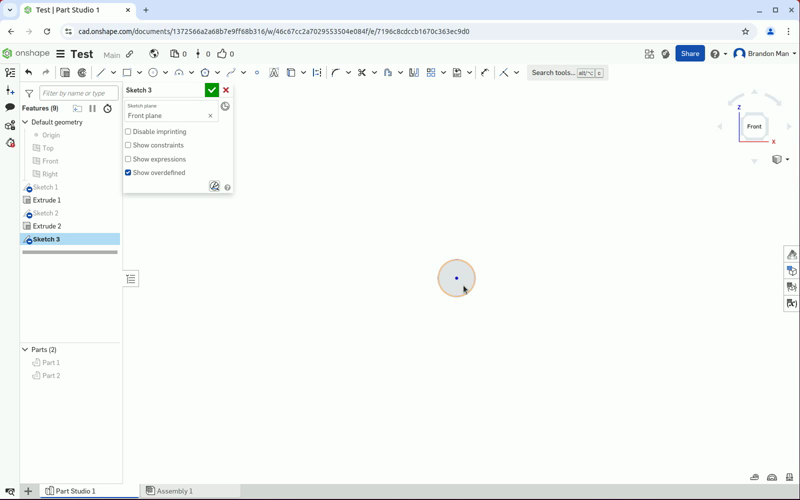
scroll(6)
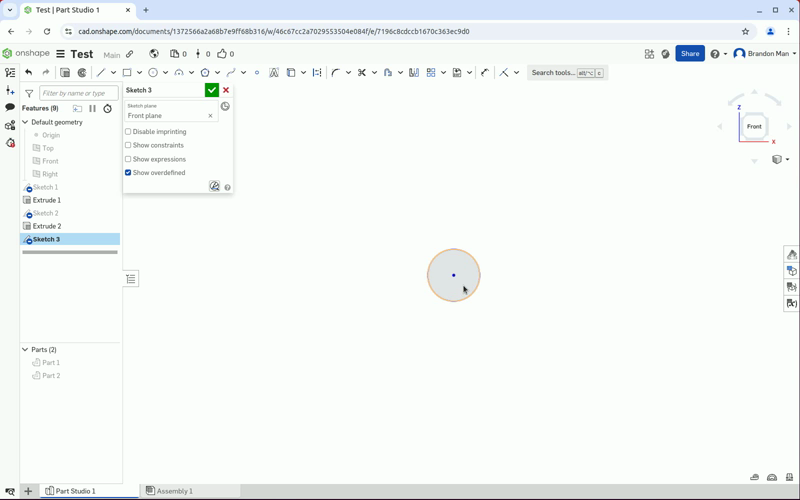
scroll(6)
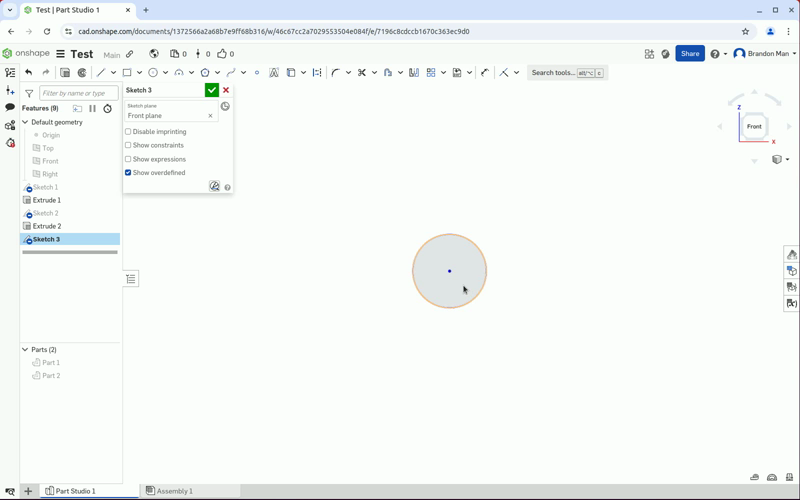
scroll(6)
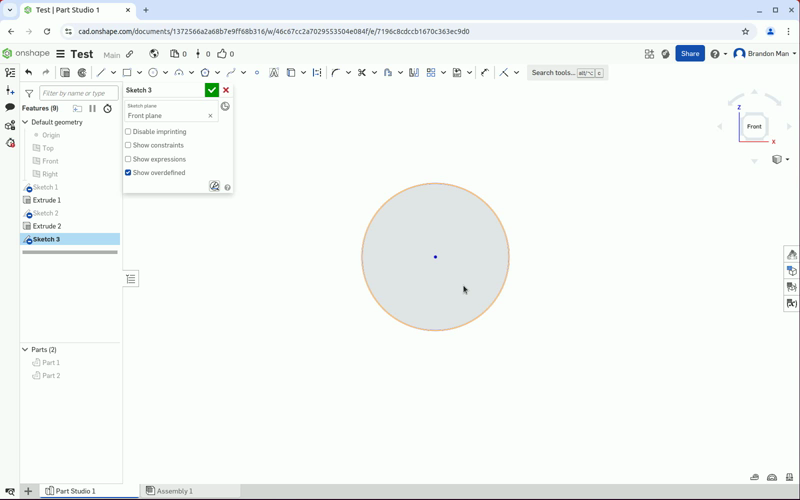
click(463, 285)
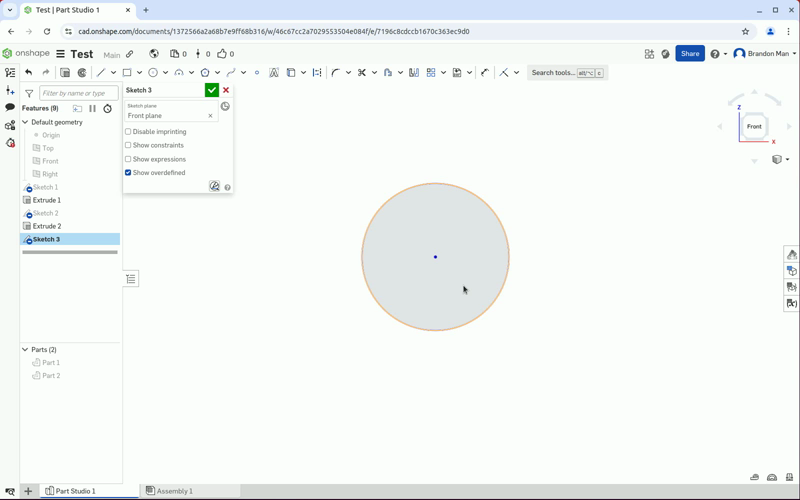
scroll(-6)
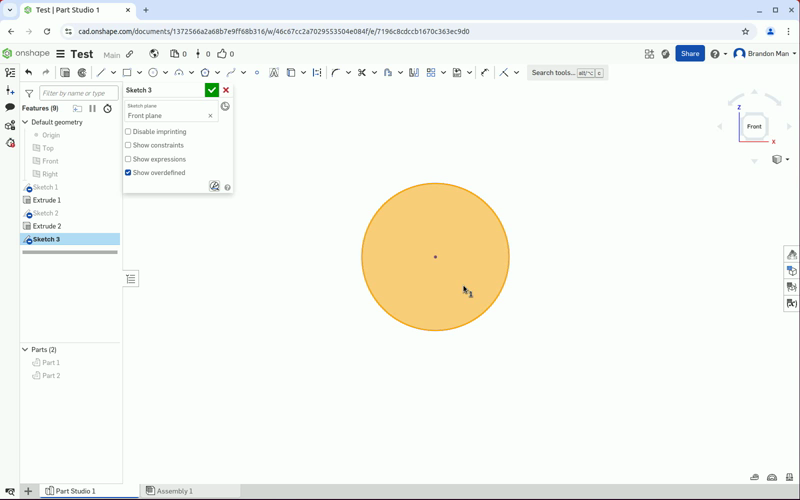
scroll(-6)
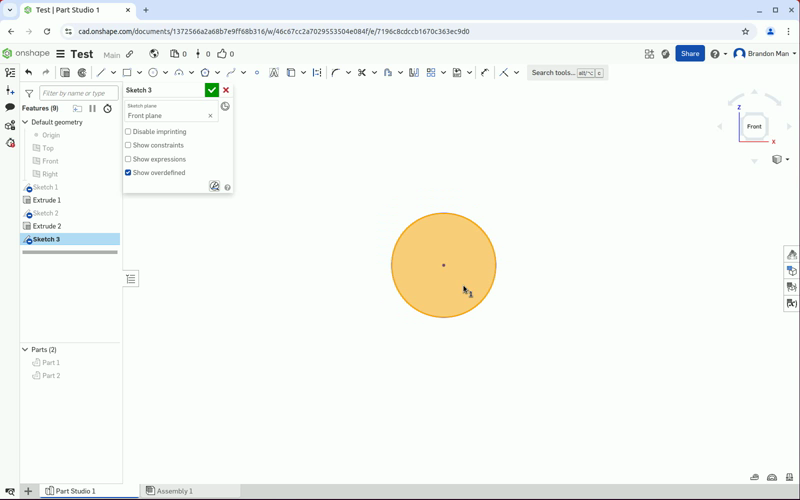
scroll(-6)
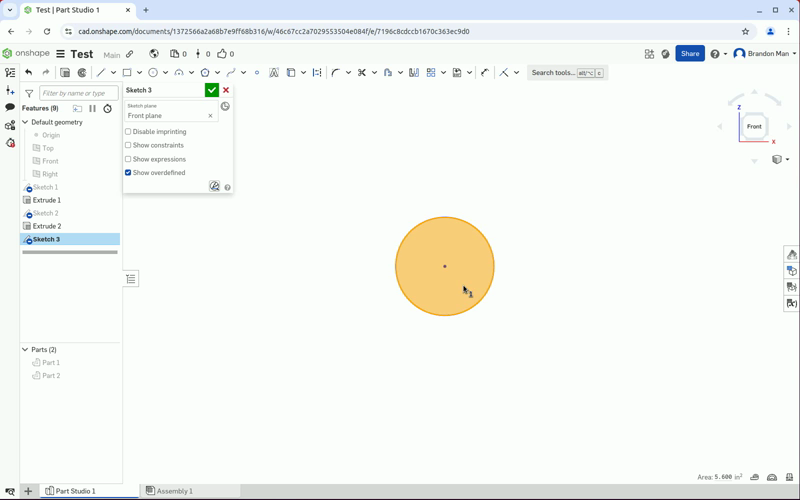
scroll(-6)
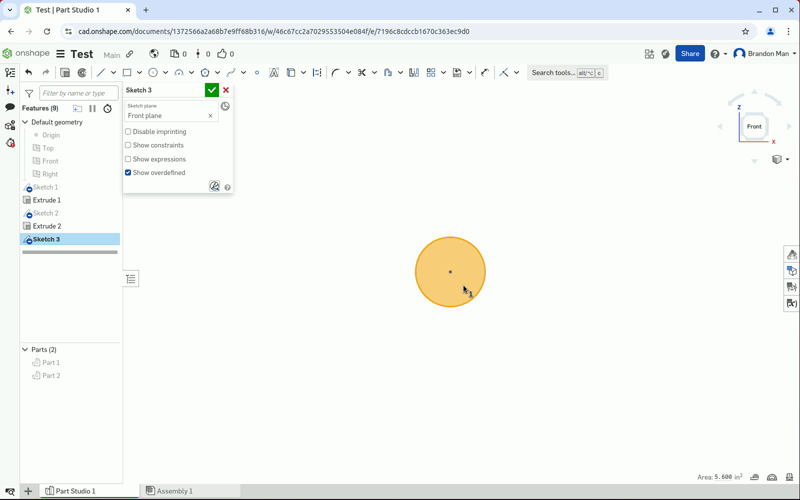
scroll(-6)
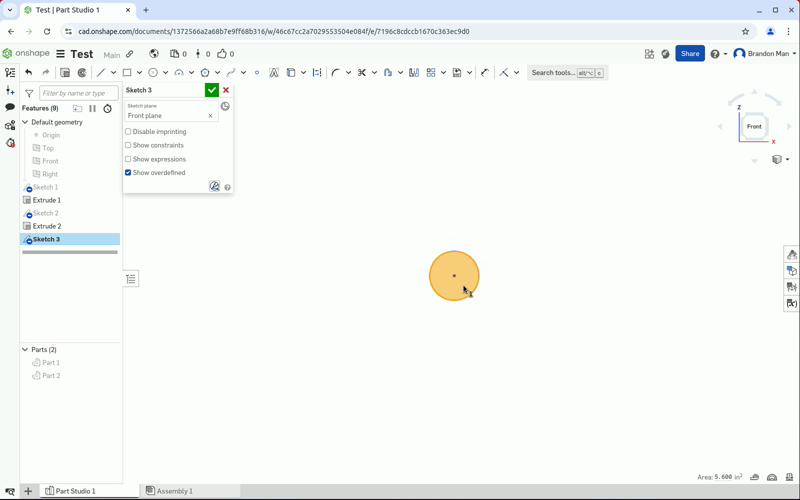
scroll(-6)
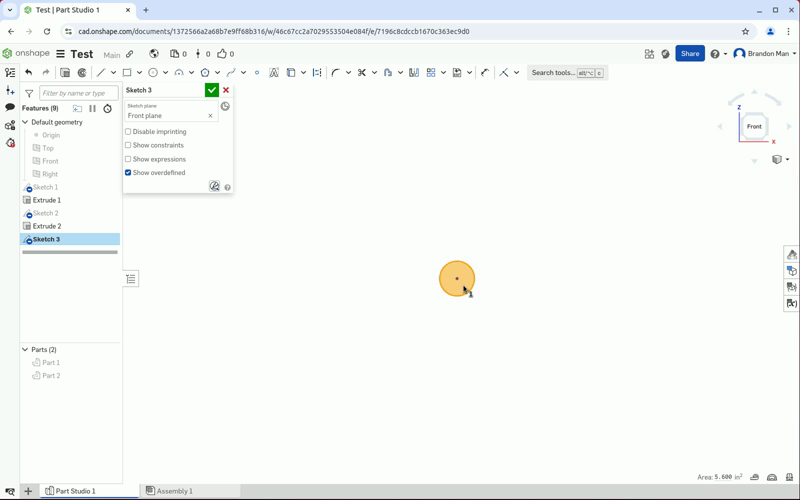
scroll(-6)
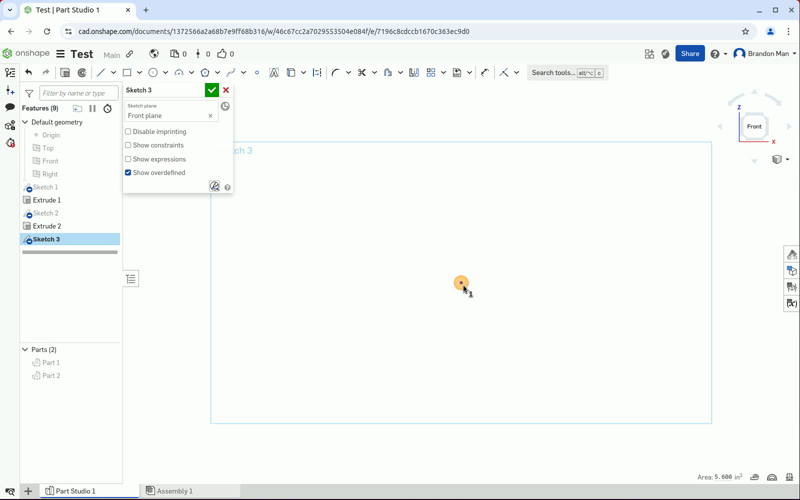
mouse_move(73, 352)
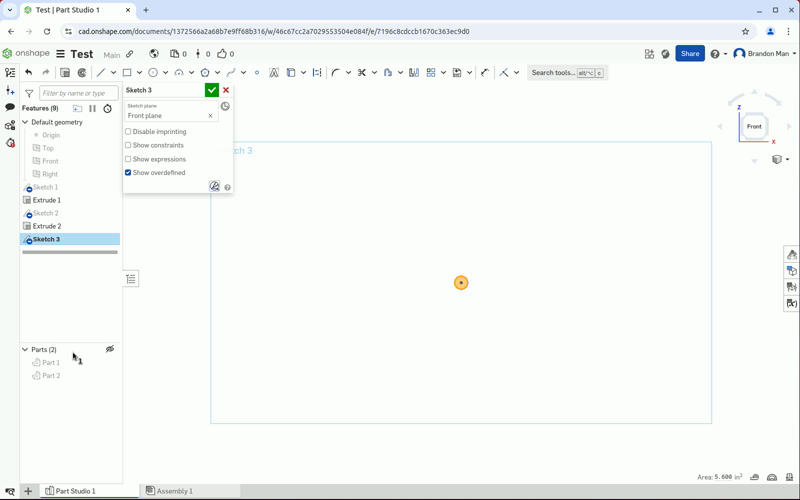
key(shift+y)
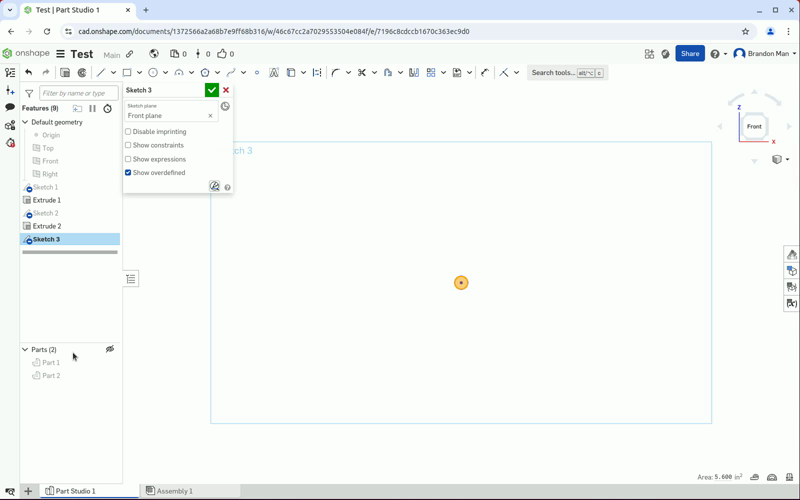
key(shift+e)
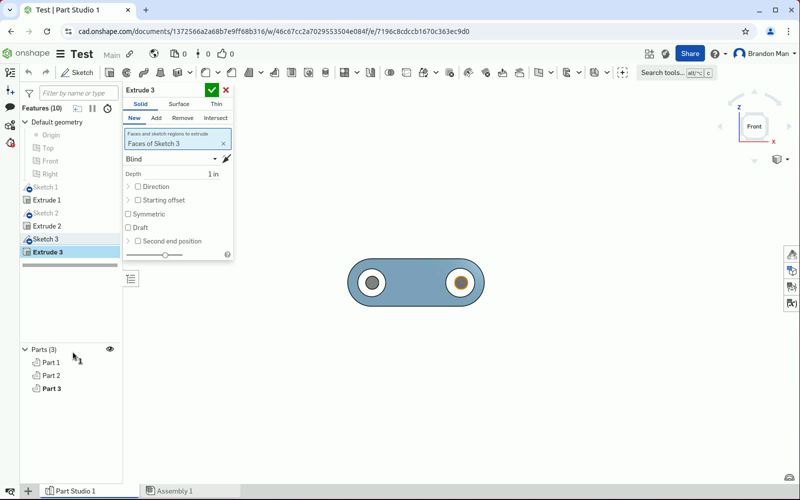
mouse_move(143, 106)
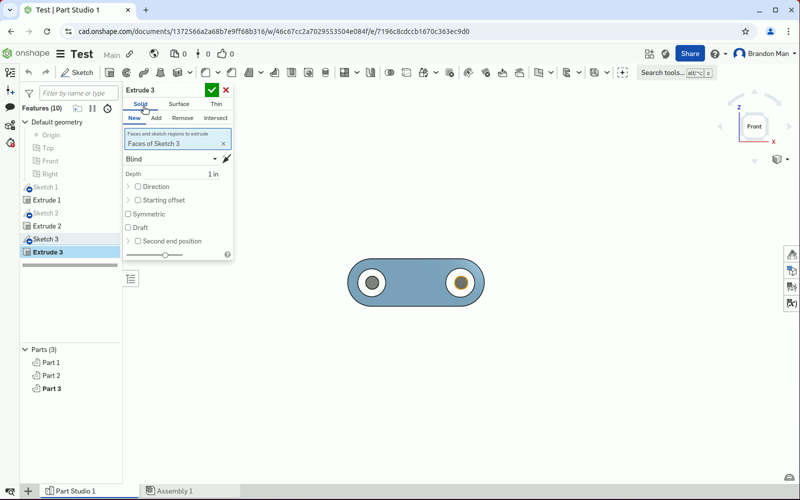
click(143, 106)
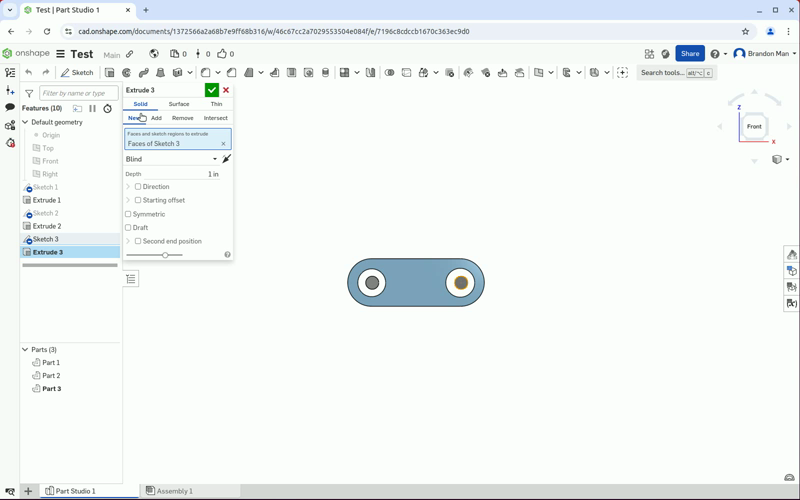
mouse_move(137, 120)
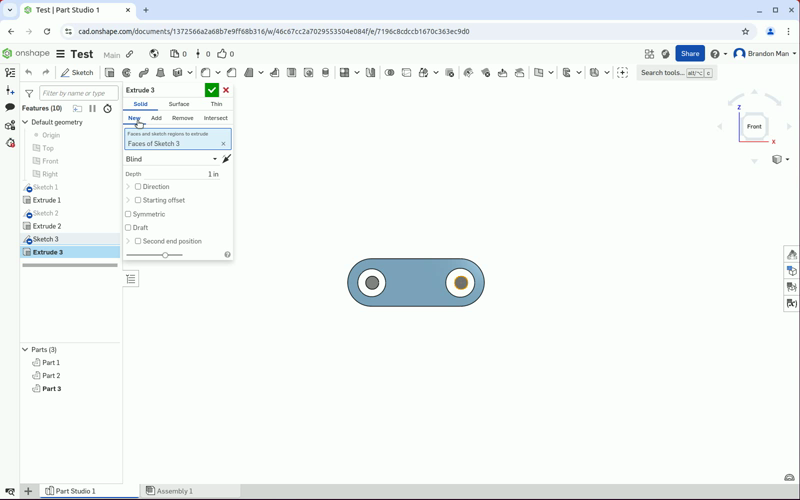
click(137, 120)
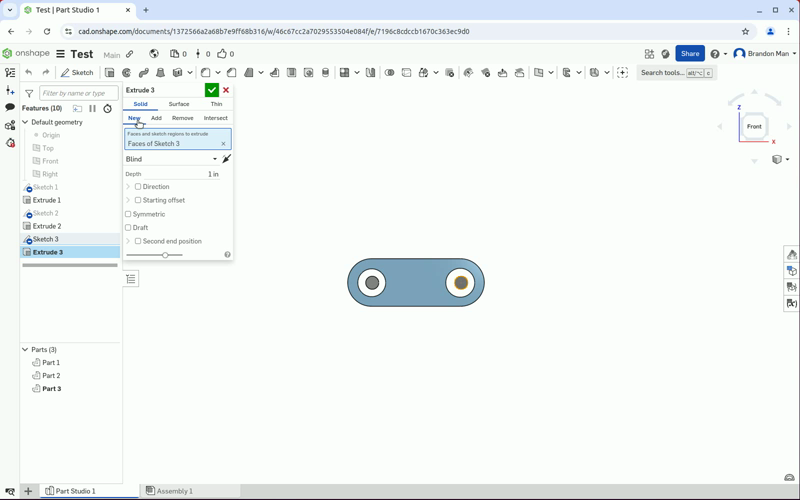
key(tab, 4)
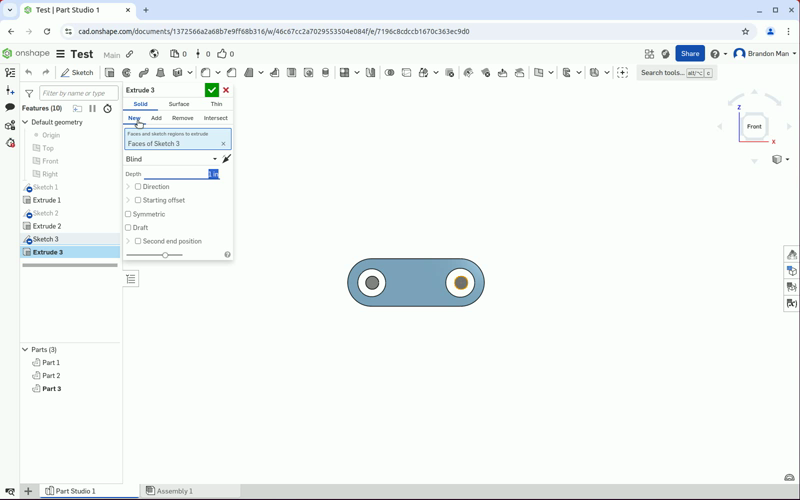
text(6.018)
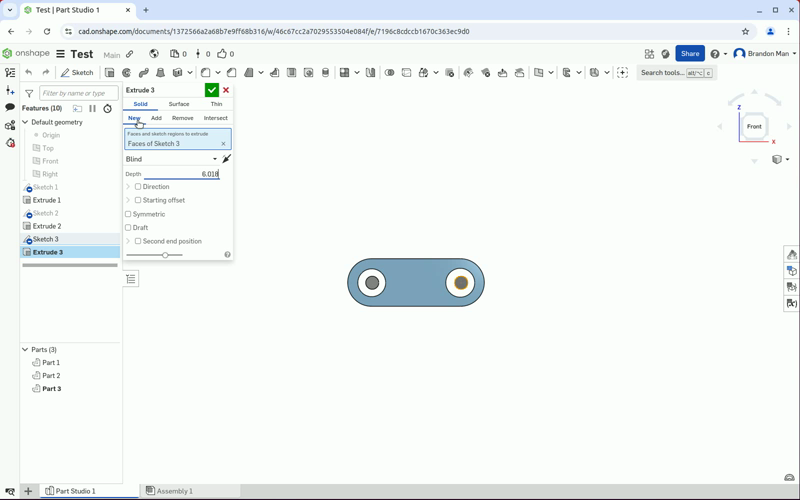
key(enter)
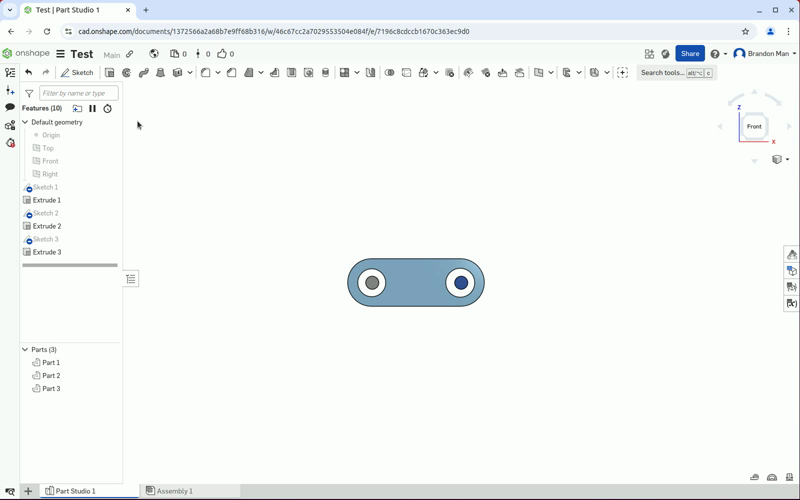
key(shift+h)
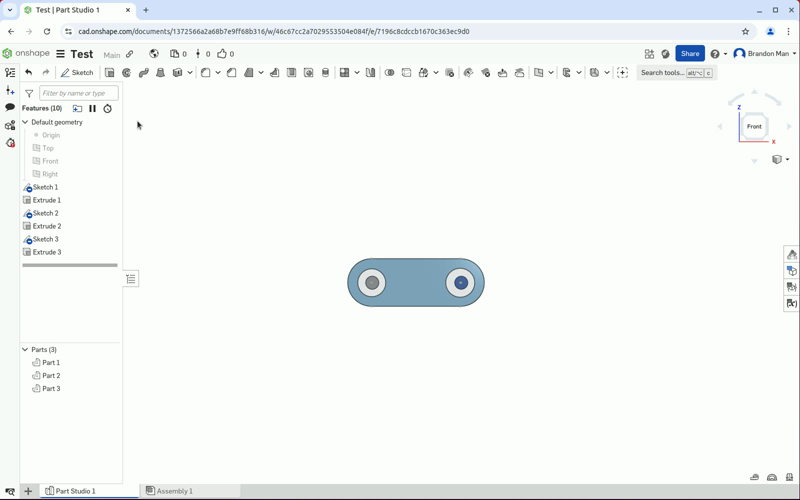
key(shift+h)
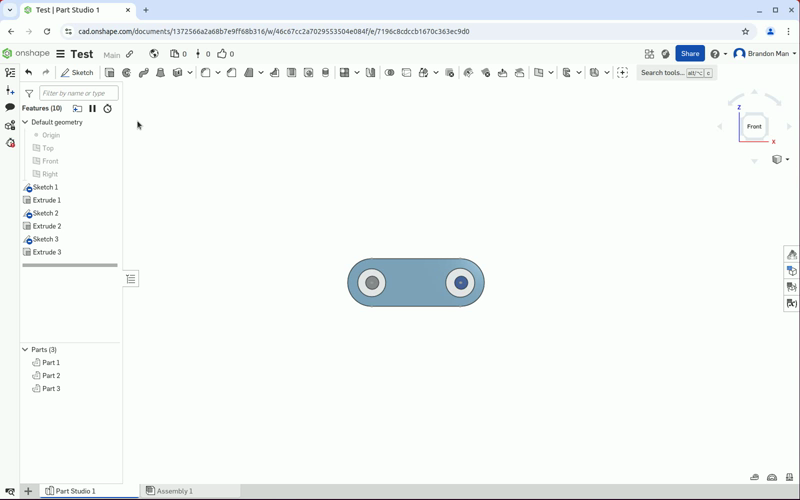
key(shift+7)
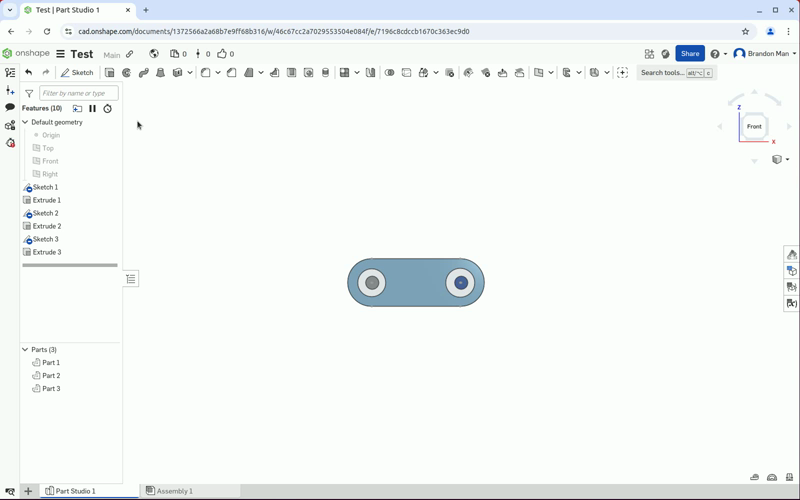
key(left, 2)
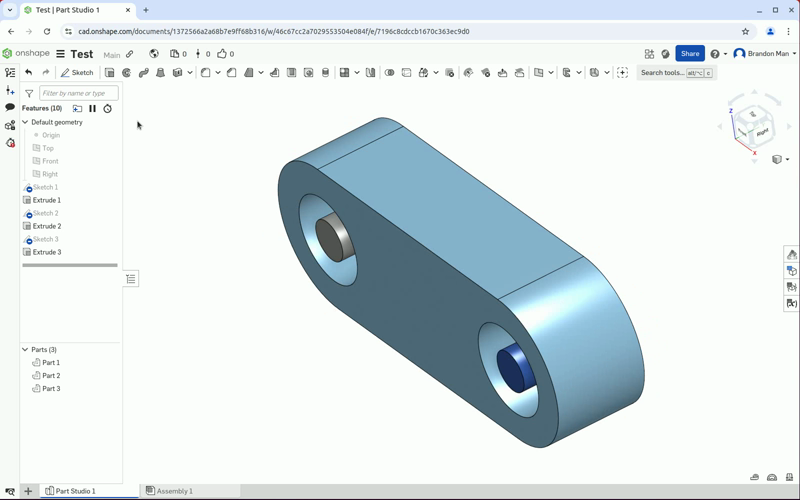
key(down, 2)
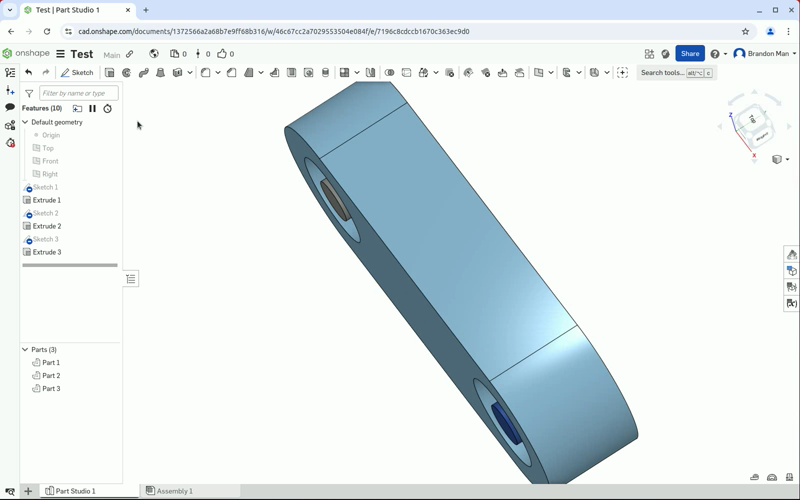
key(up, 2)
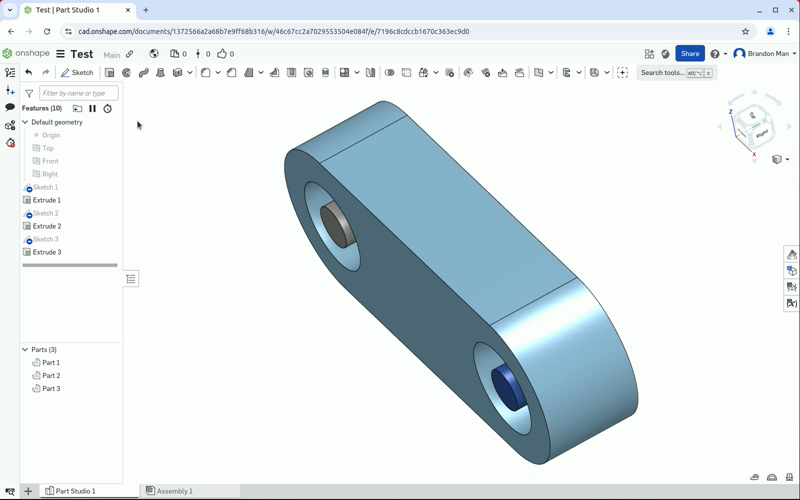
key(right, 2)
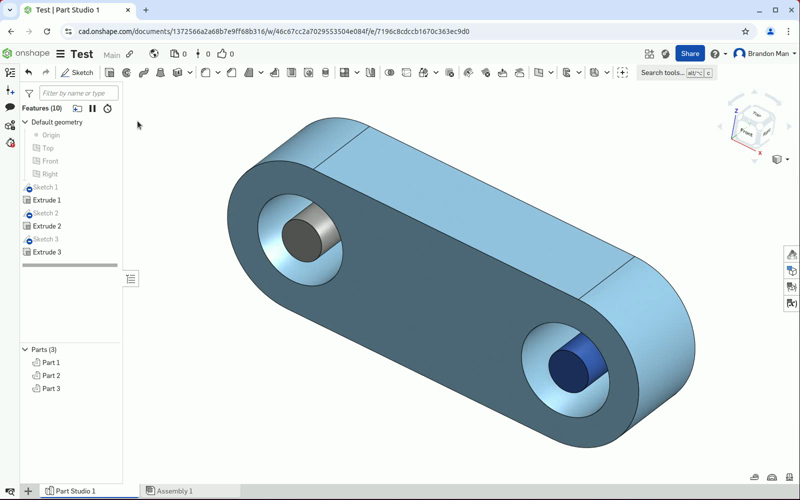
mouse_move(73, 189)
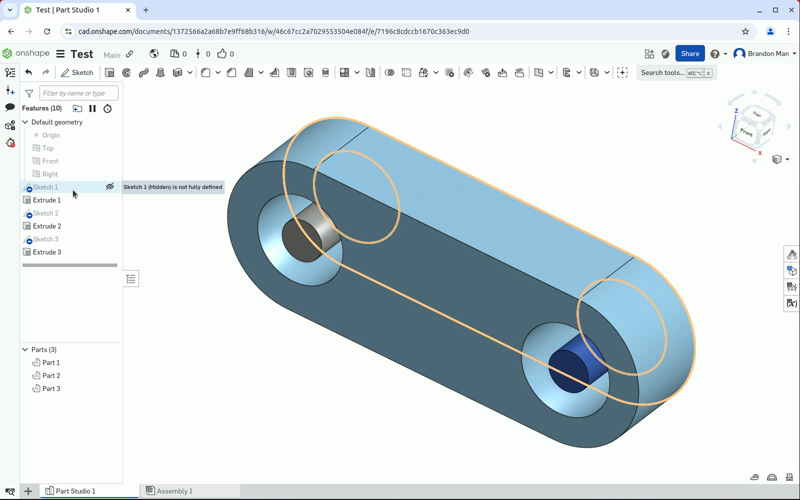
click(73, 189)